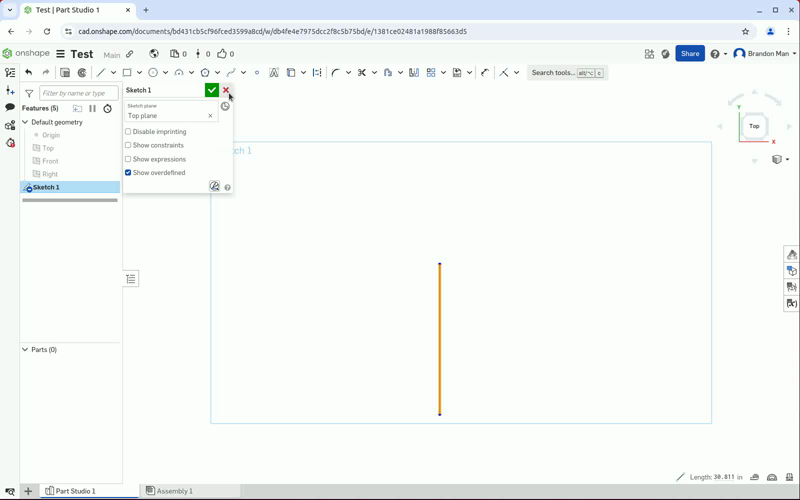
key(shift+h)
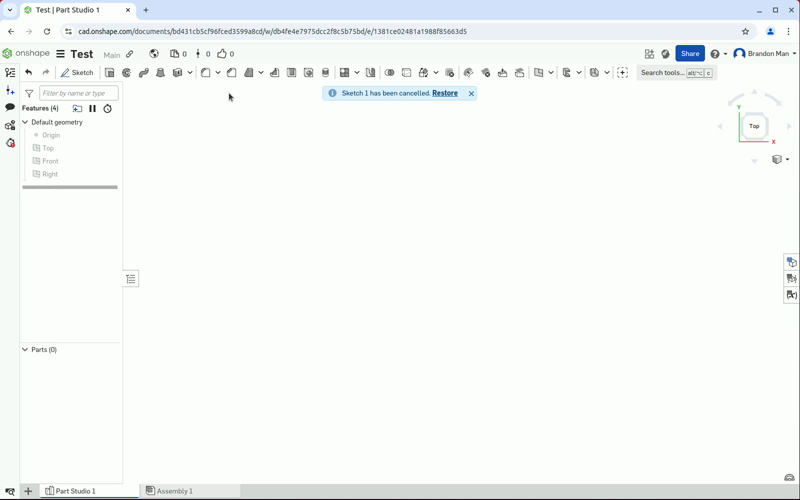
mouse_move(73, 352)
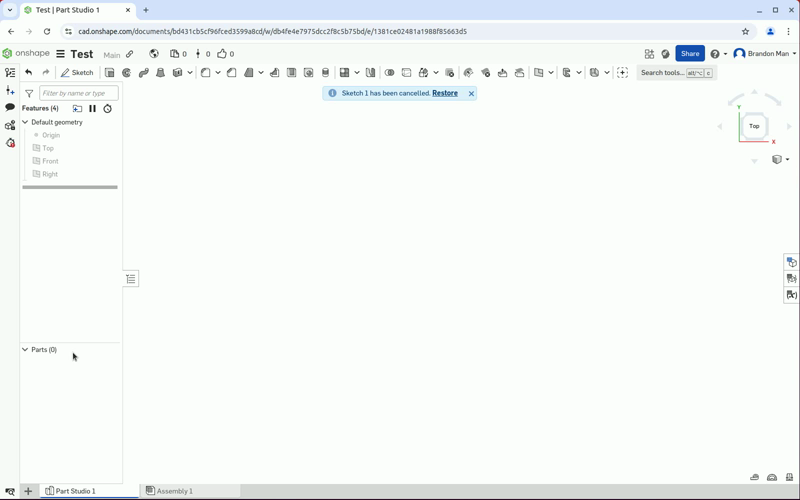
key(y)
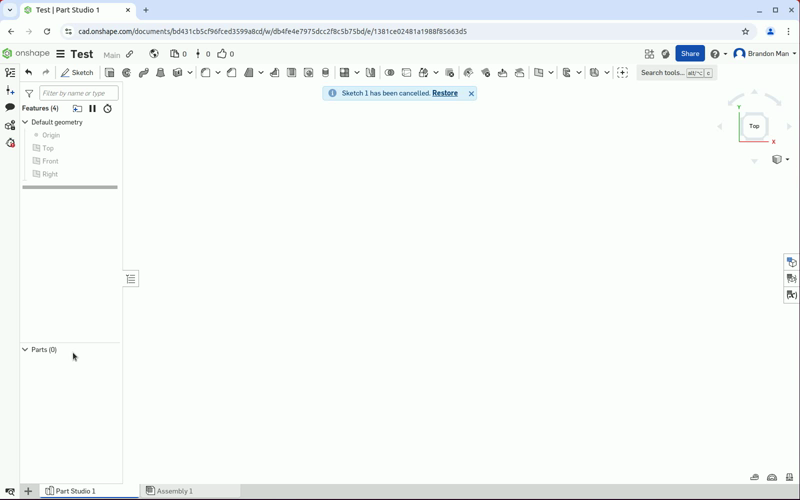
key(shift+p)
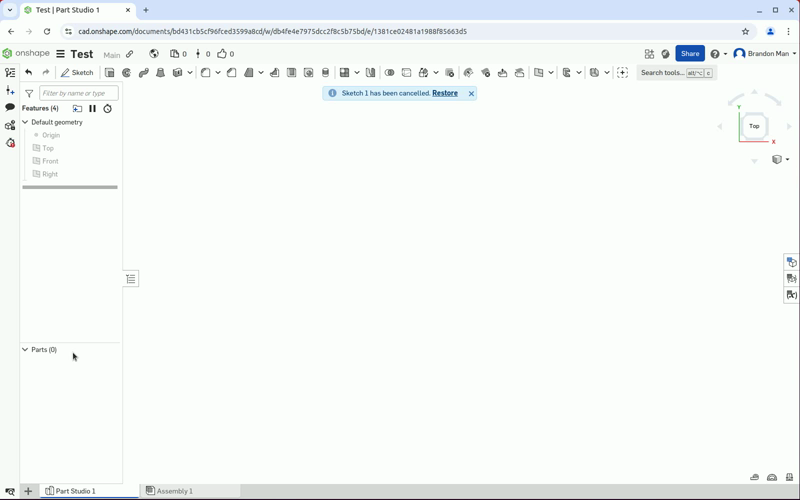
key(space)
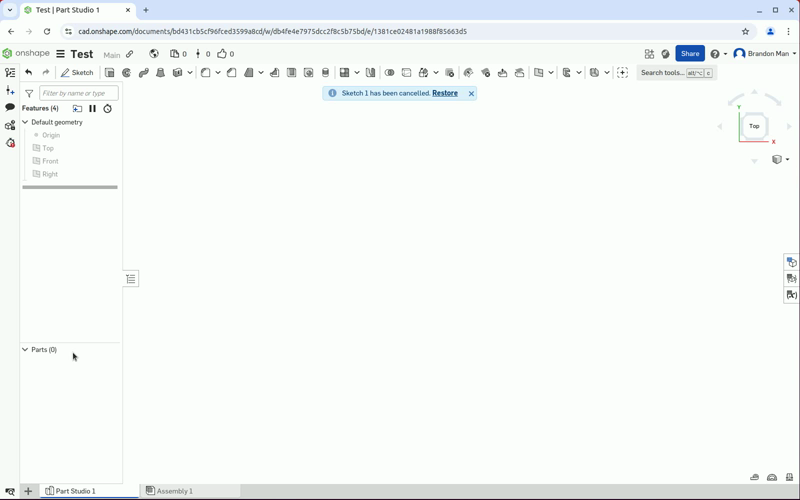
key_down(shift)
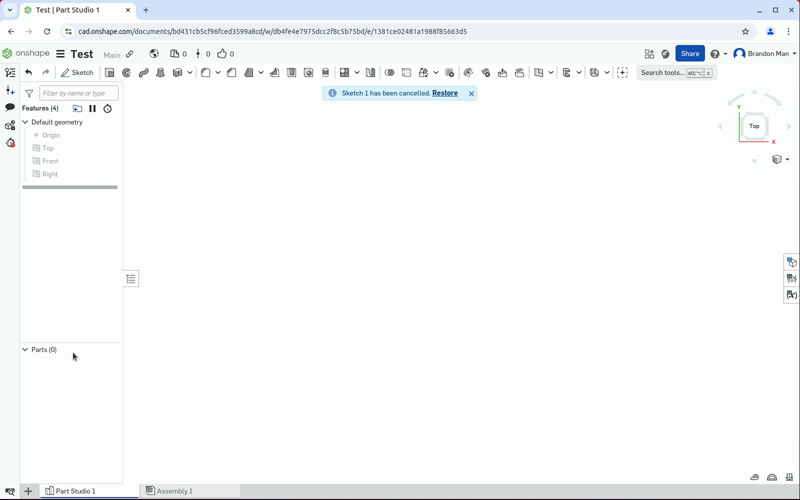
key(up)
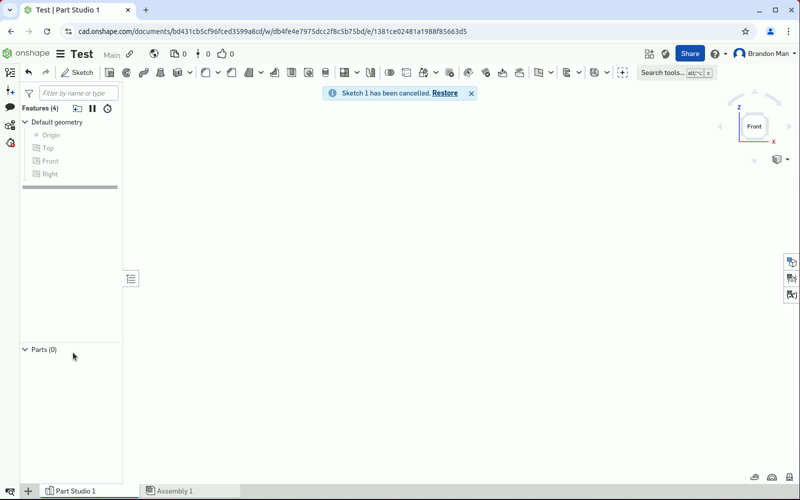
key_up(shift)
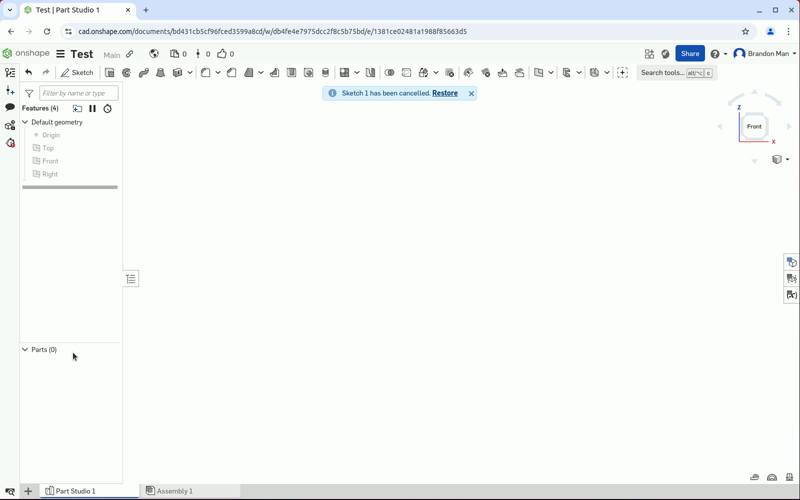
key(space)
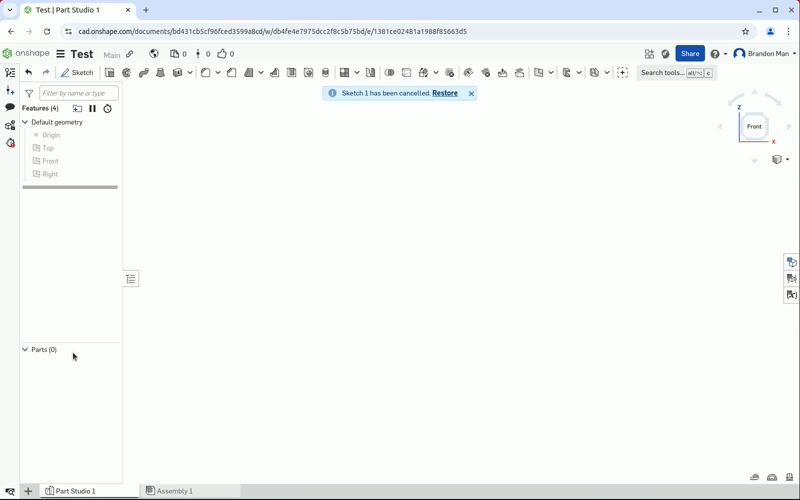
key_down(shift)
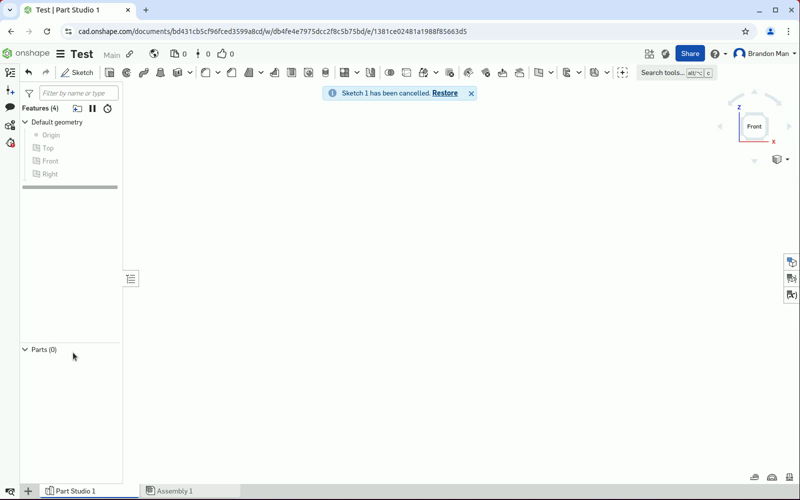
key(left)
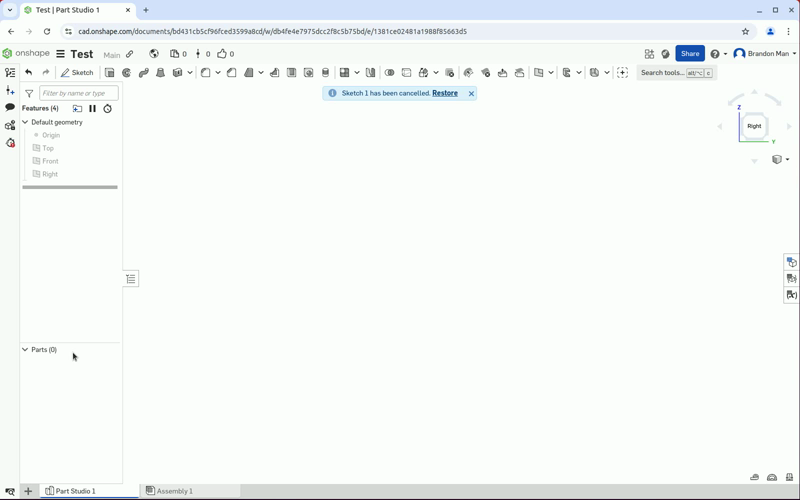
key_up(shift)
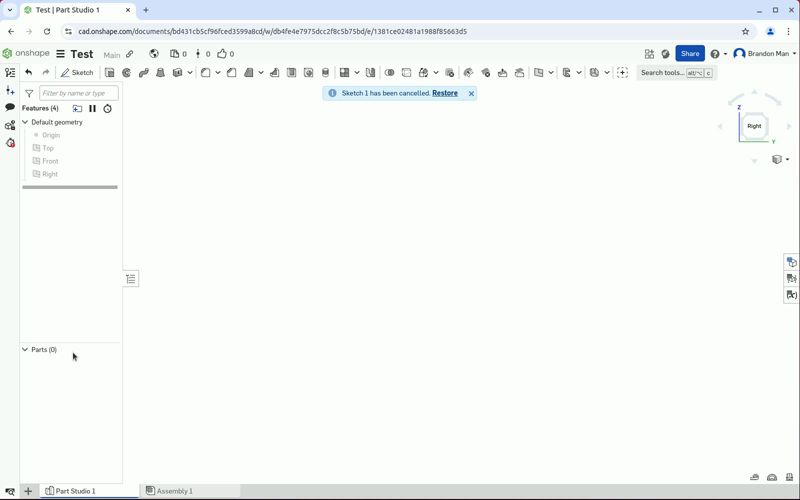
mouse_move(73, 352)
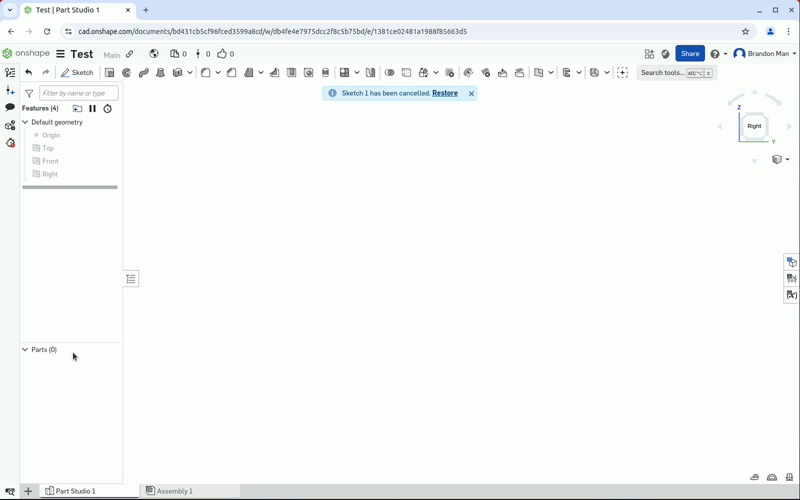
key(shift+y)
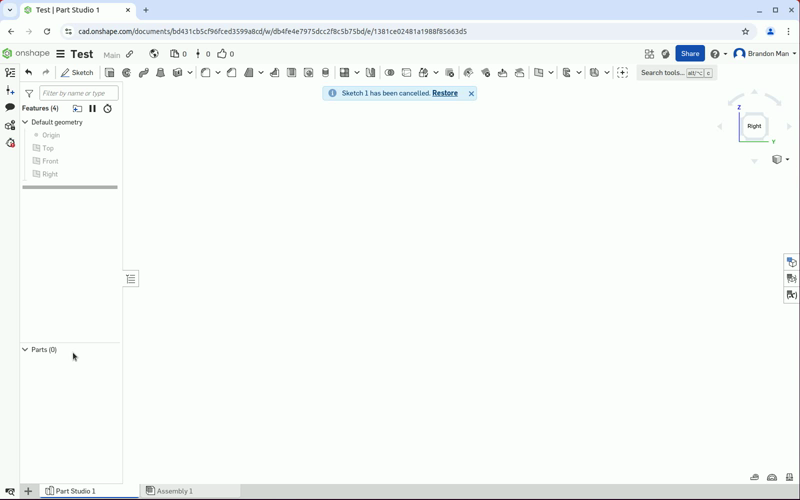
key(shift+s)
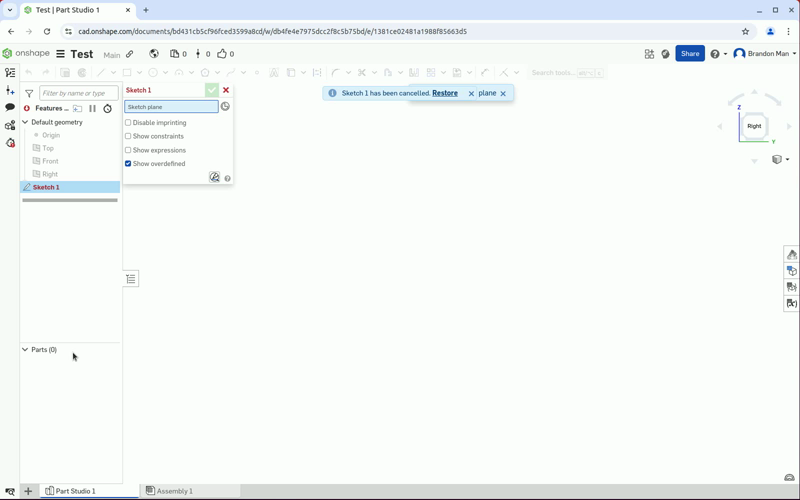
mouse_move(73, 176)
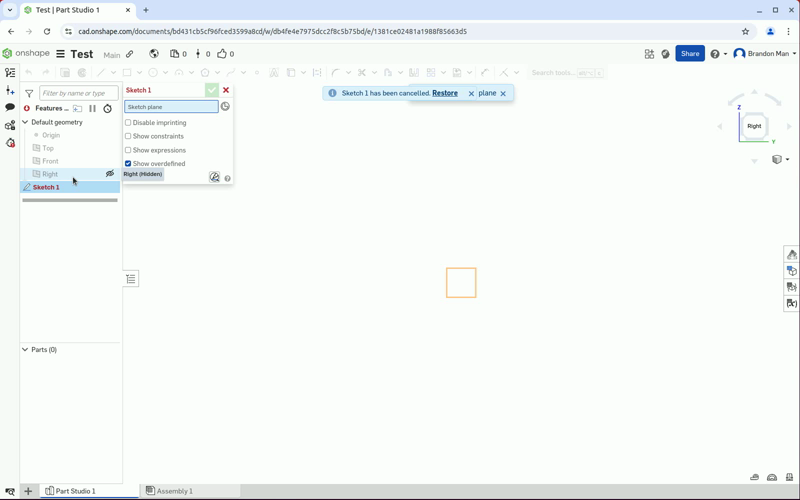
click(73, 176)
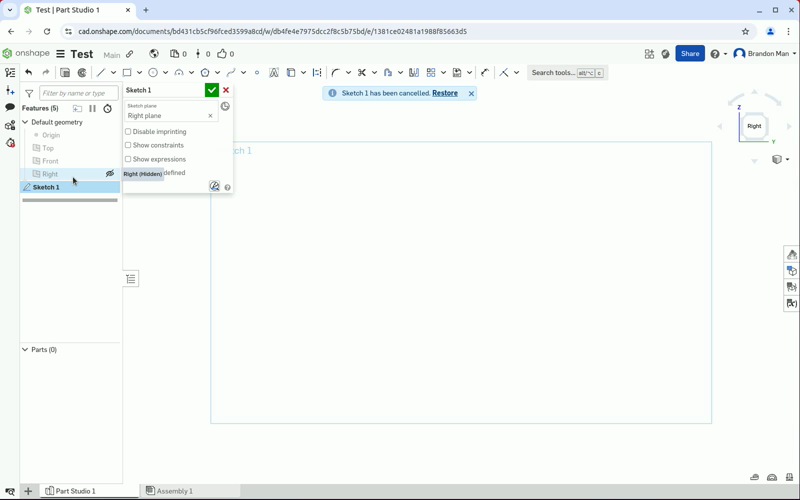
mouse_move(73, 352)
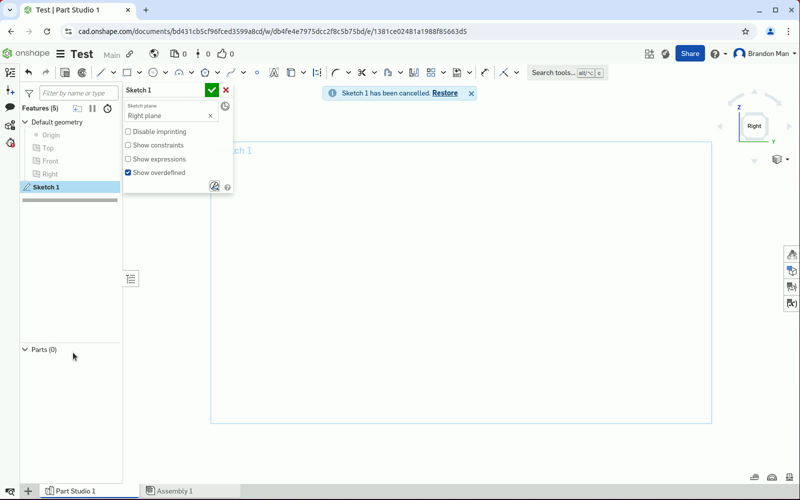
key(y)
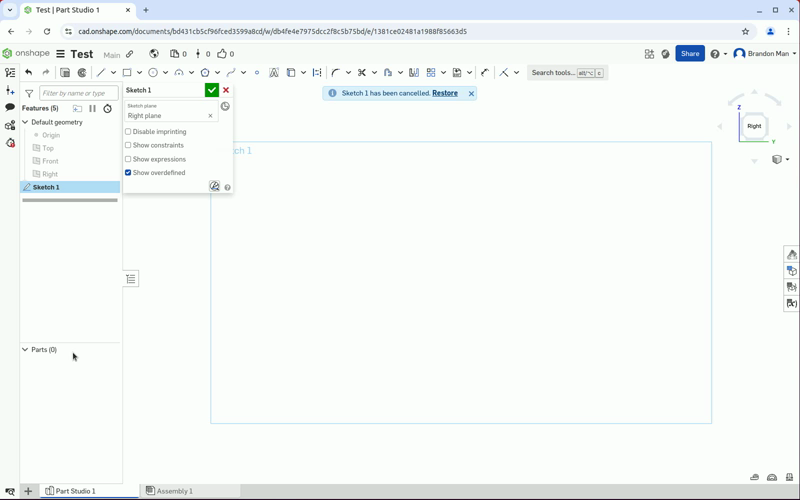
key(l)
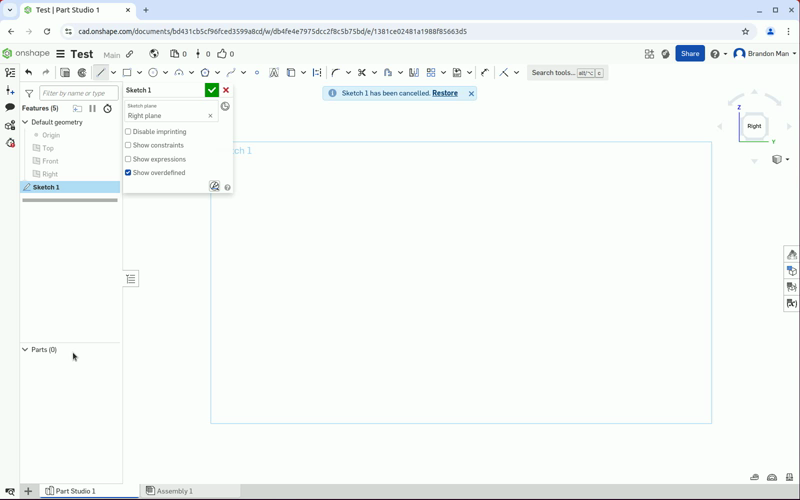
key_down(shift)
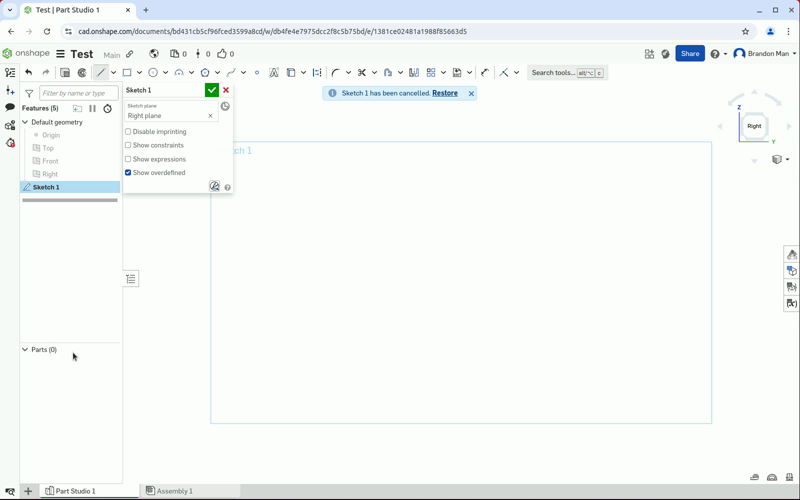
mouse_move(440, 316)
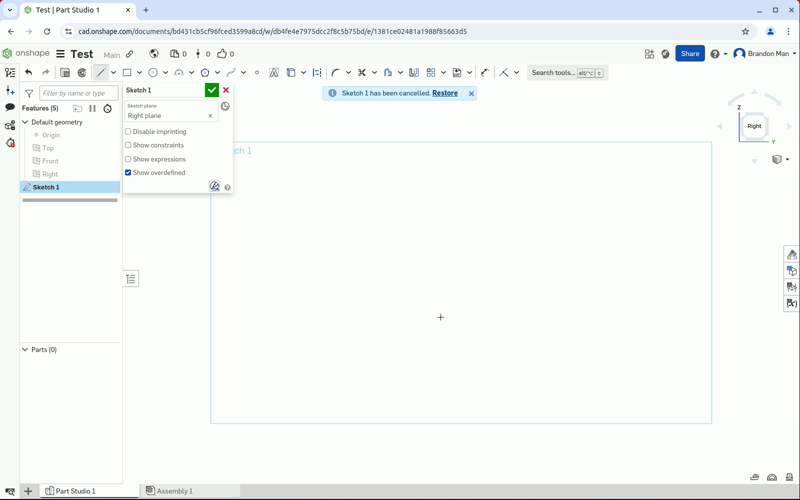
click(440, 316)
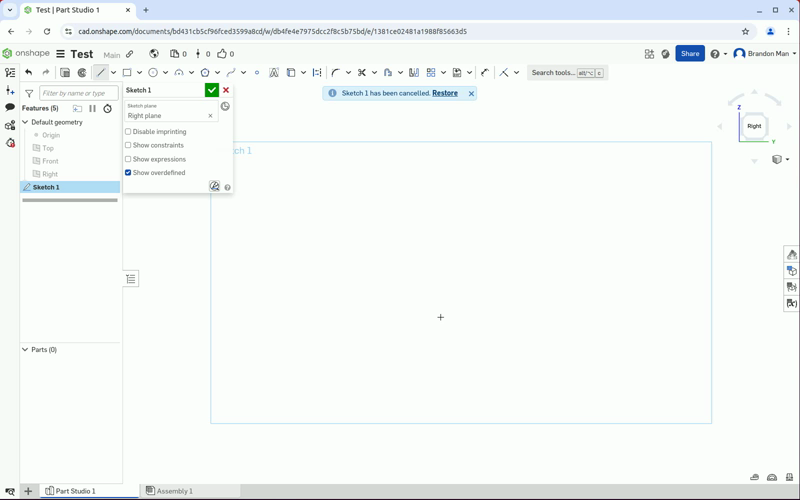
key_up(shift)
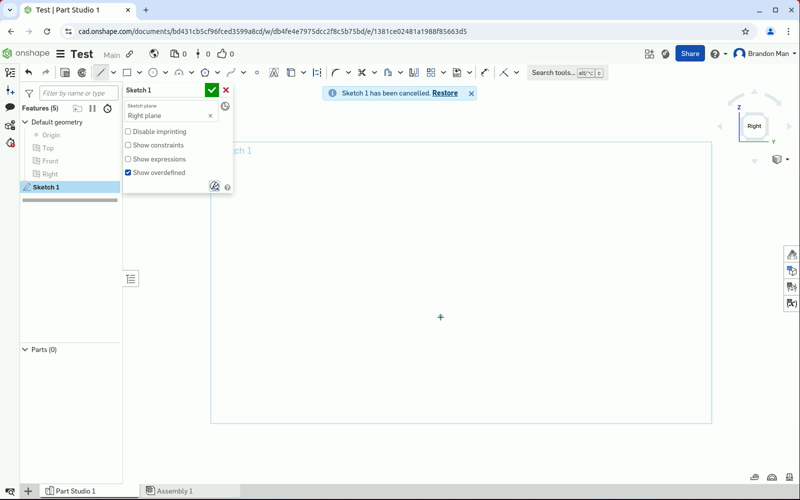
key_down(shift)
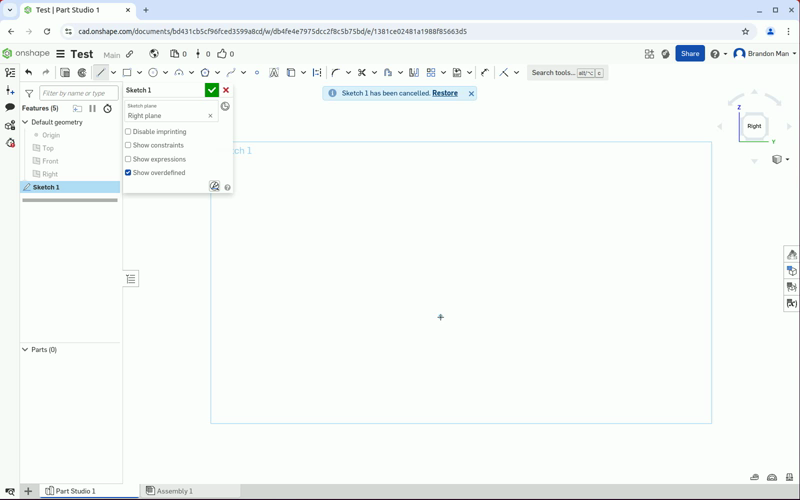
mouse_move(520, 316)
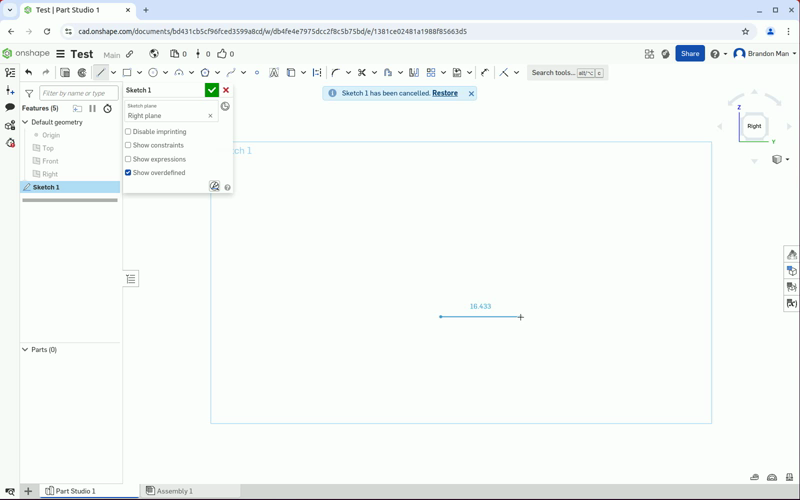
click(520, 316)
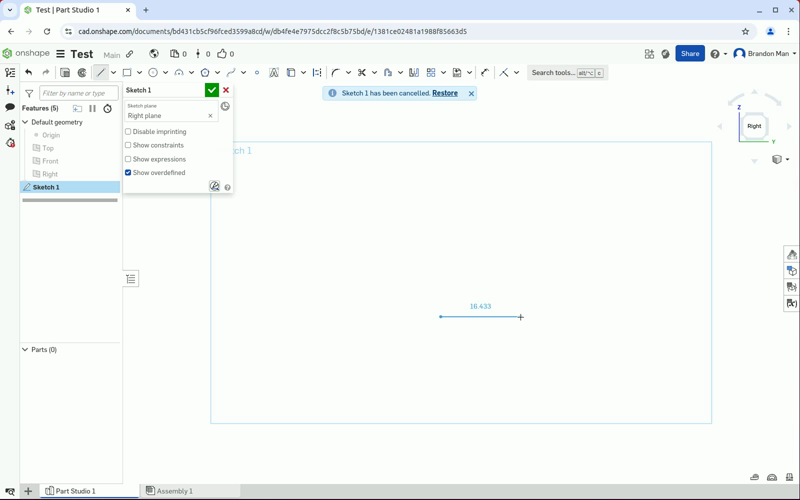
key_up(shift)
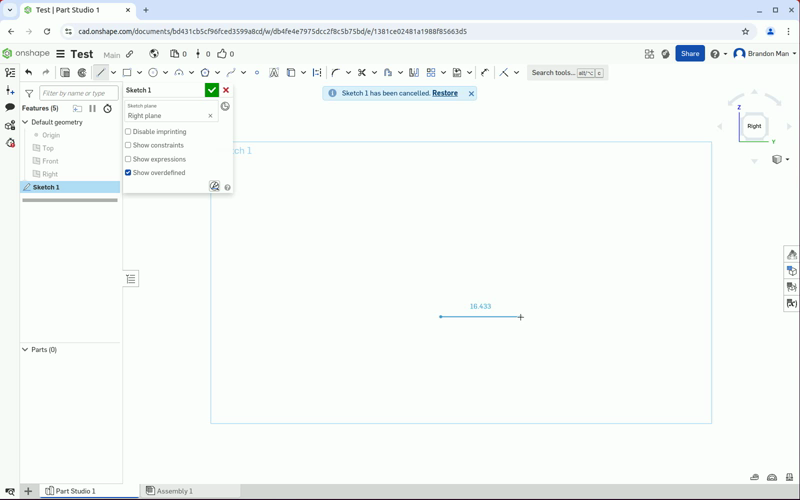
key_down(shift)
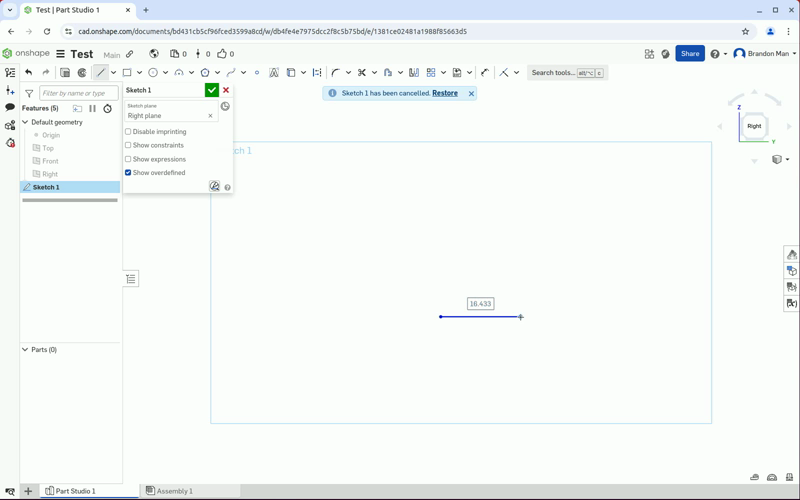
mouse_move(550, 316)
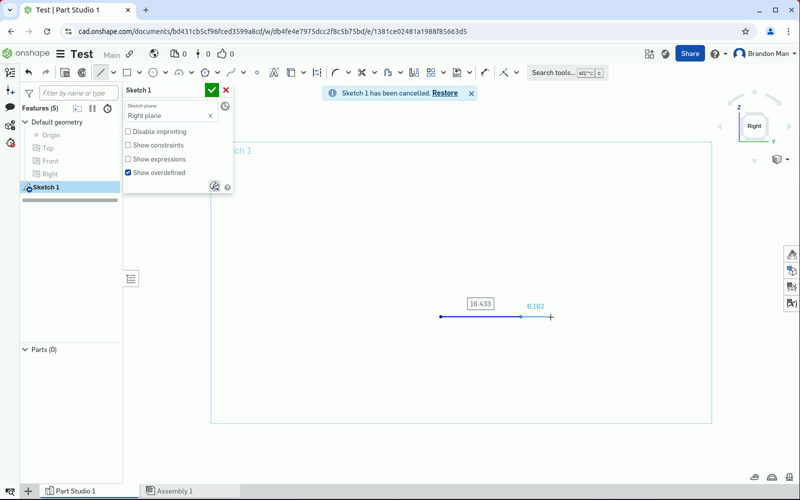
mouse_move(520, 303)
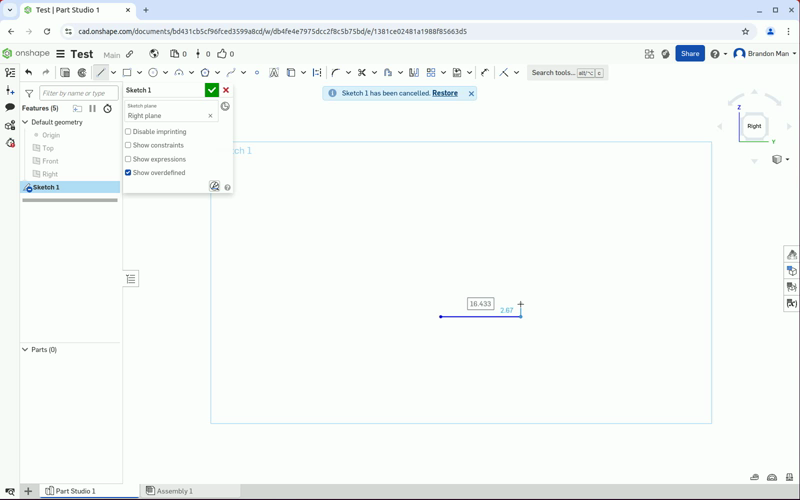
click(520, 303)
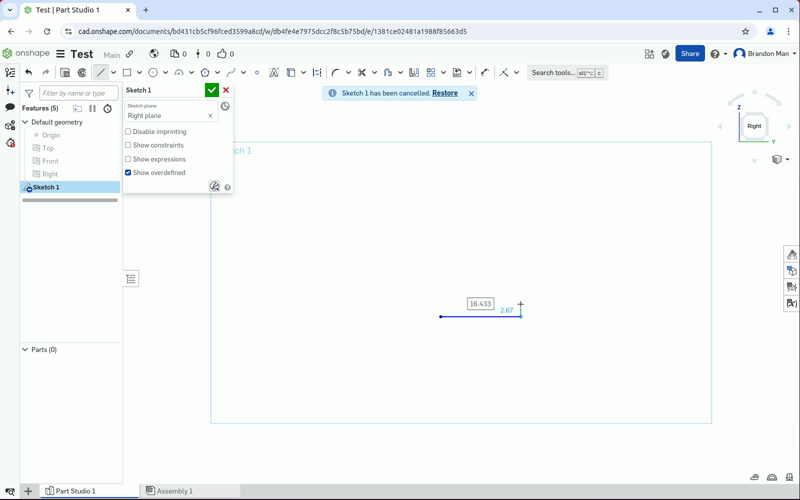
key_up(shift)
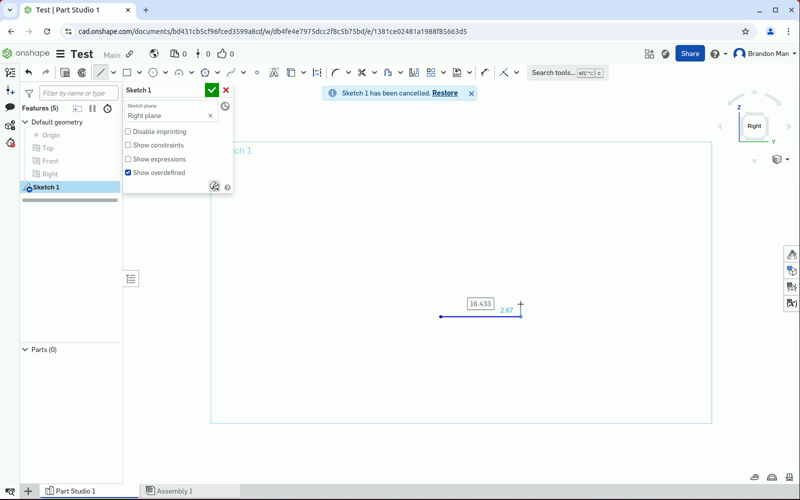
key_down(shift)
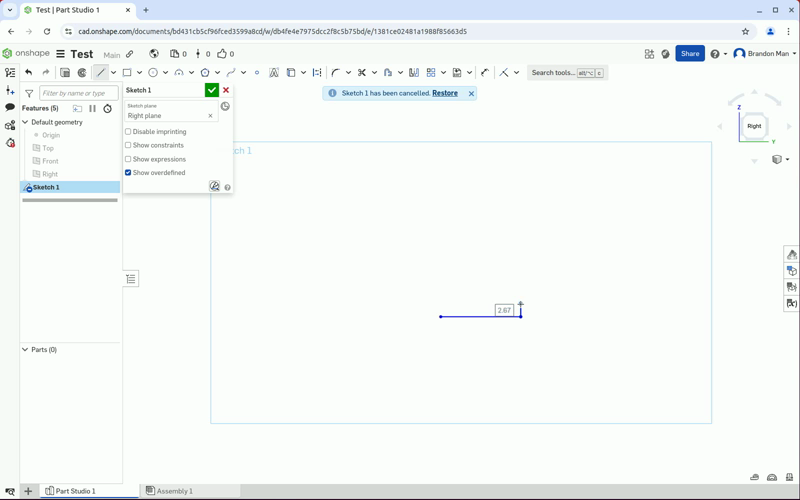
mouse_move(550, 303)
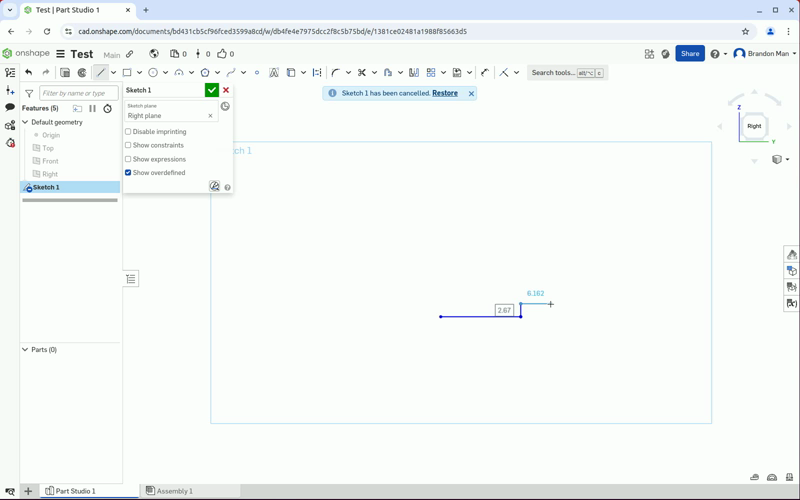
mouse_move(461, 303)
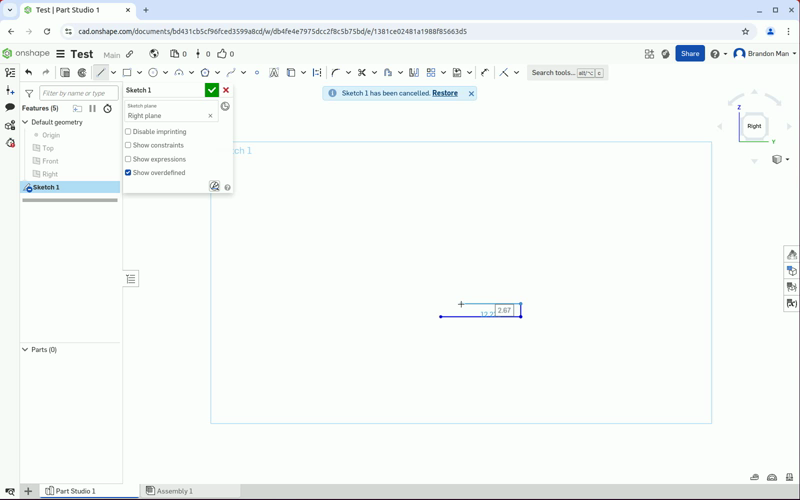
click(461, 303)
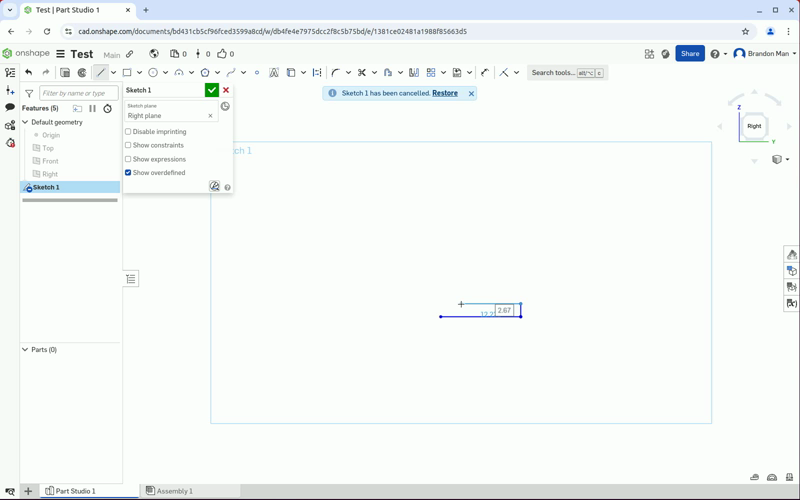
key_up(shift)
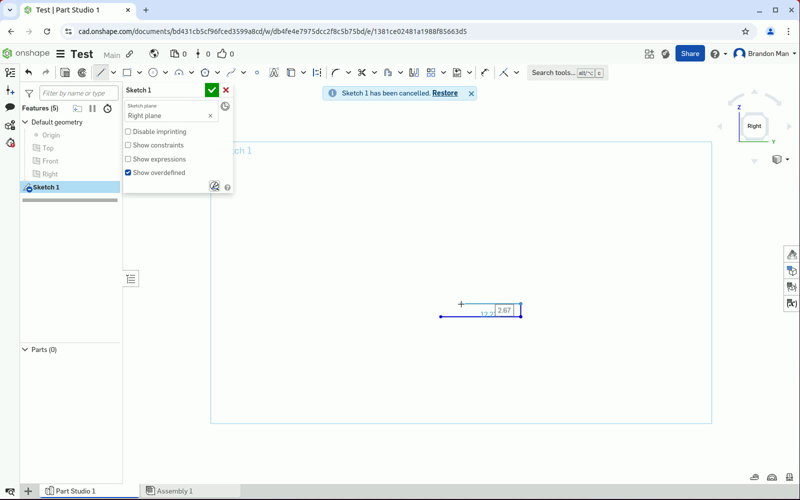
key_down(shift)
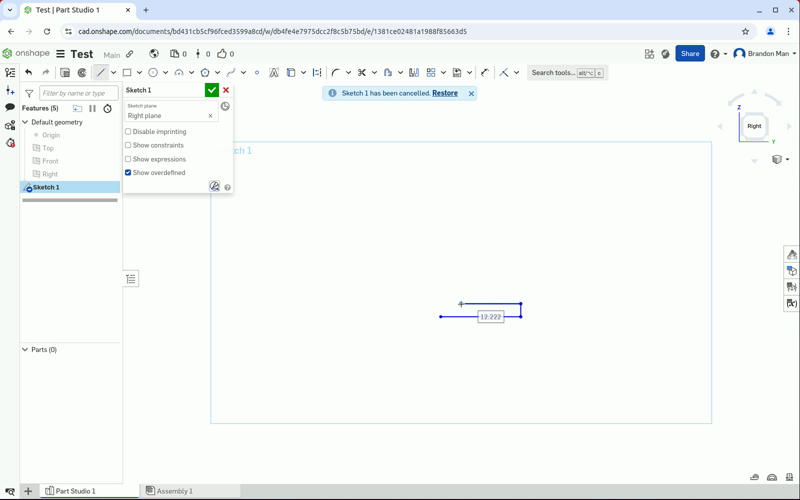
mouse_move(491, 303)
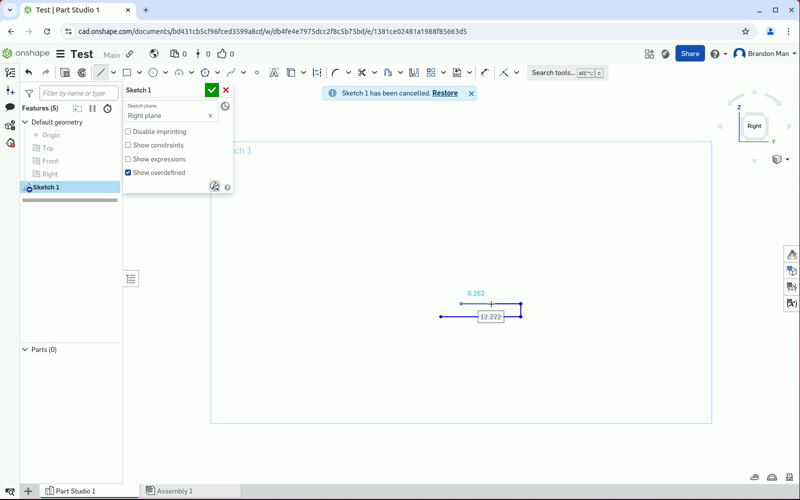
mouse_move(461, 264)
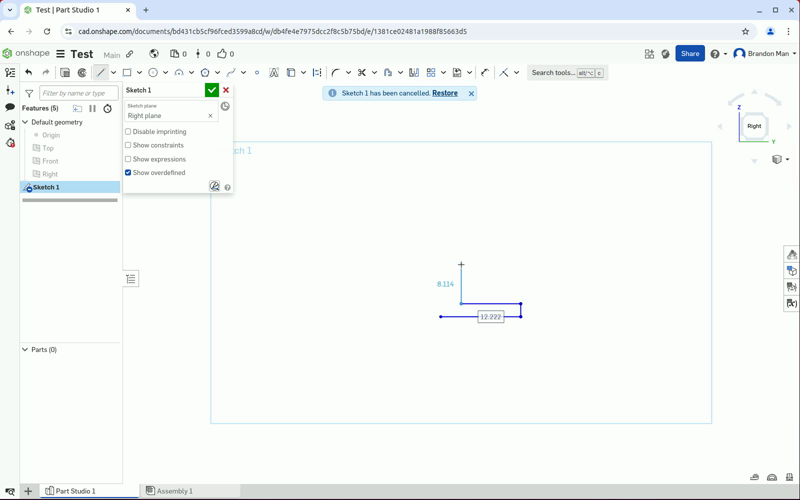
click(461, 264)
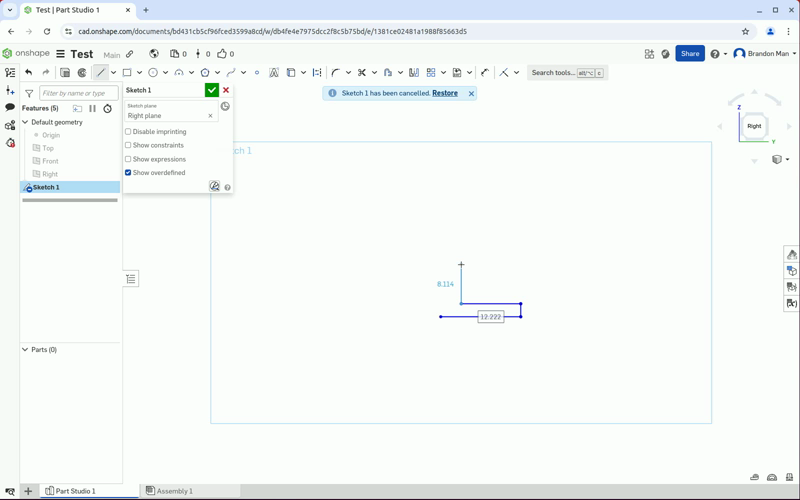
key_up(shift)
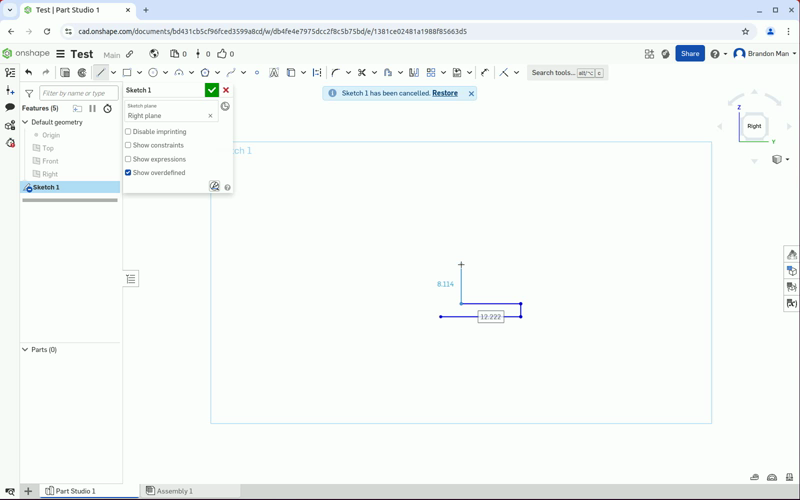
key_down(shift)
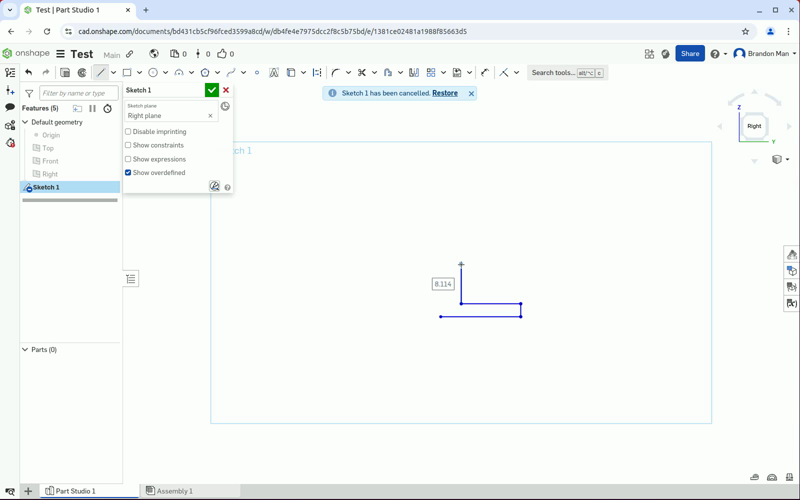
mouse_move(491, 264)
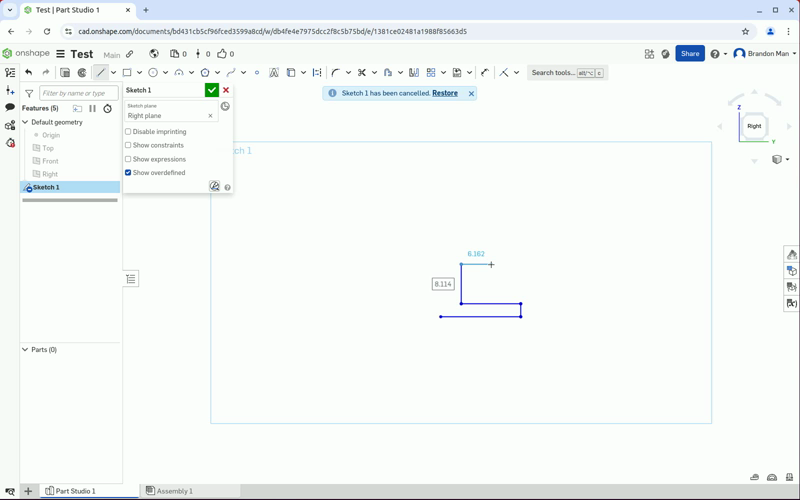
mouse_move(520, 264)
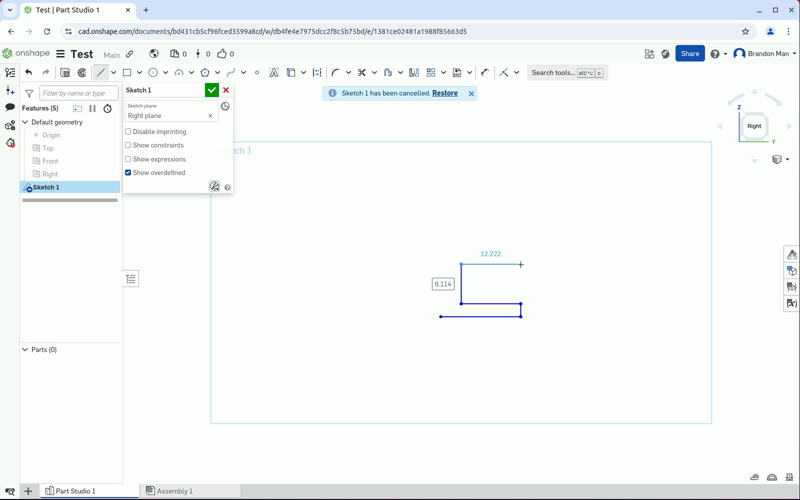
click(520, 264)
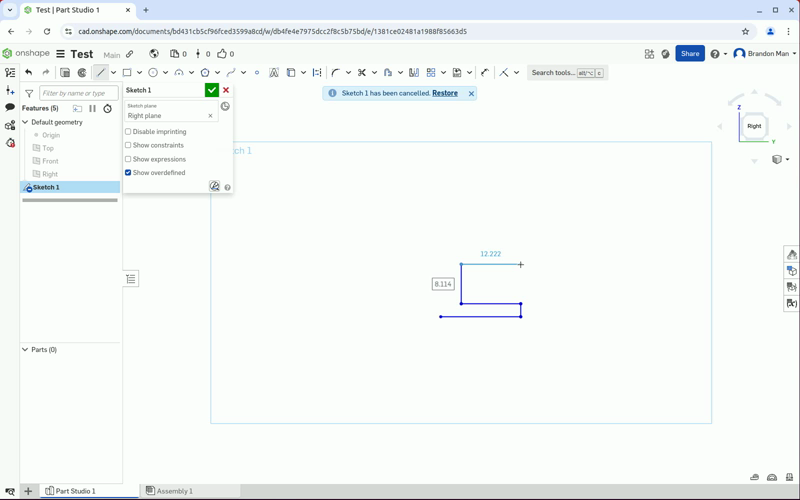
key_up(shift)
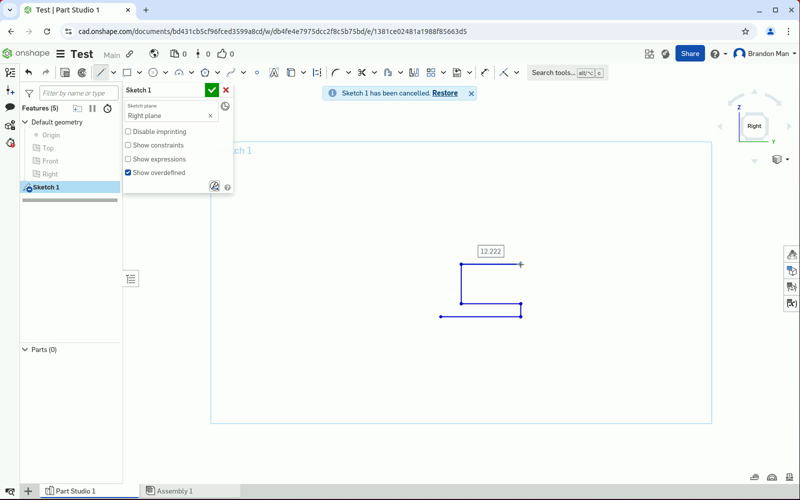
key_down(shift)
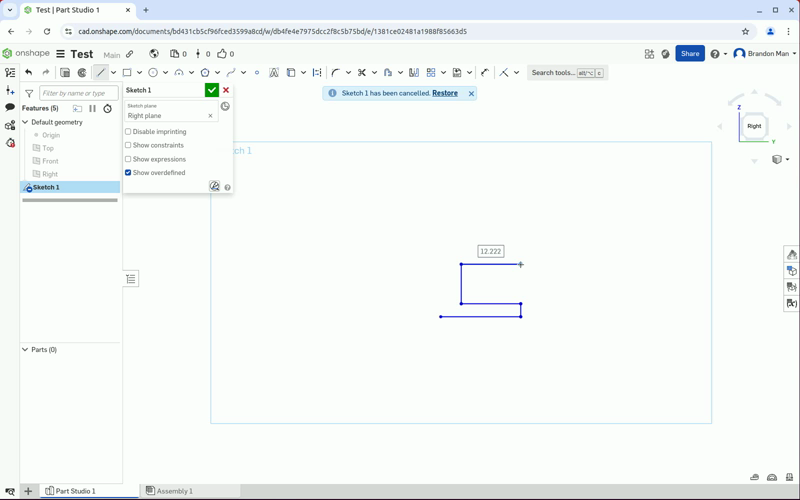
mouse_move(550, 264)
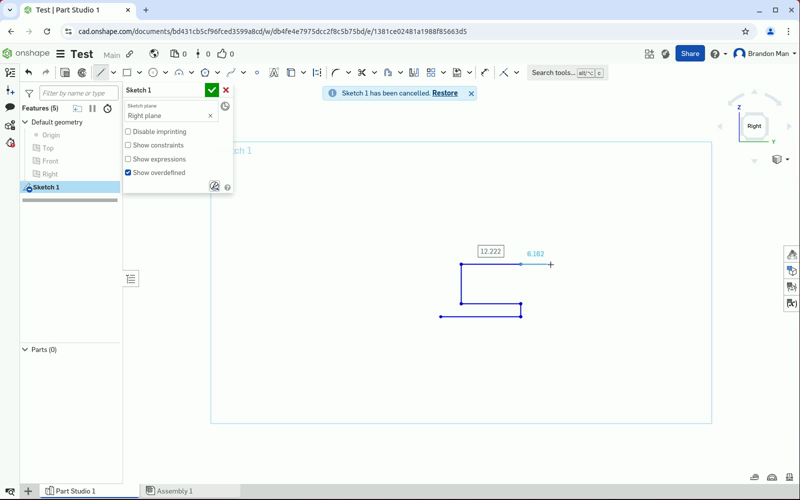
mouse_move(520, 249)
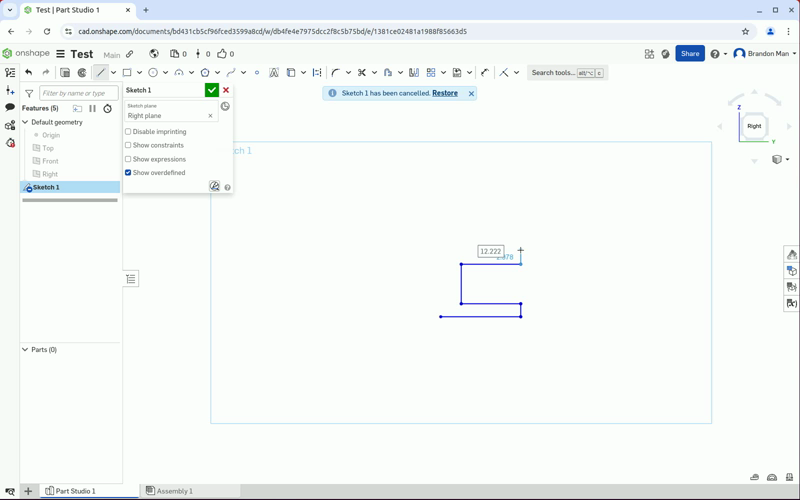
click(520, 249)
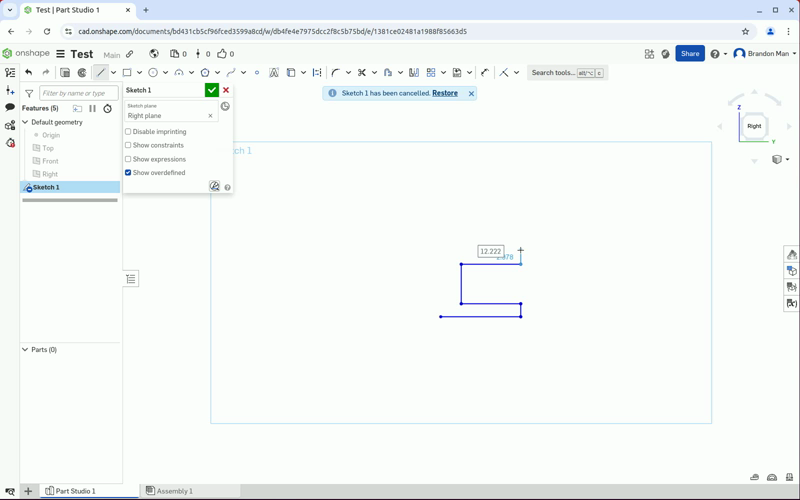
key_up(shift)
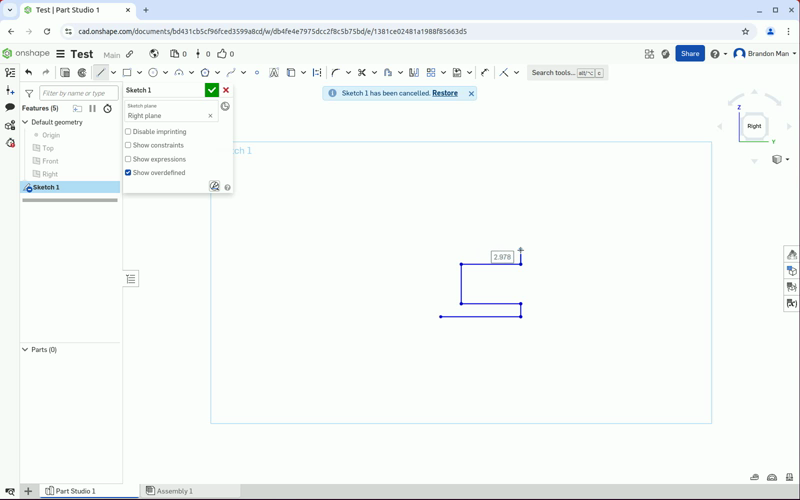
key_down(shift)
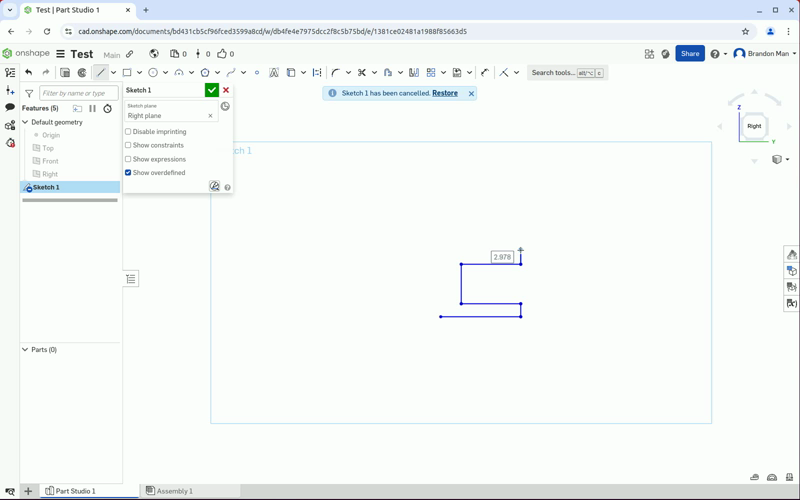
mouse_move(440, 249)
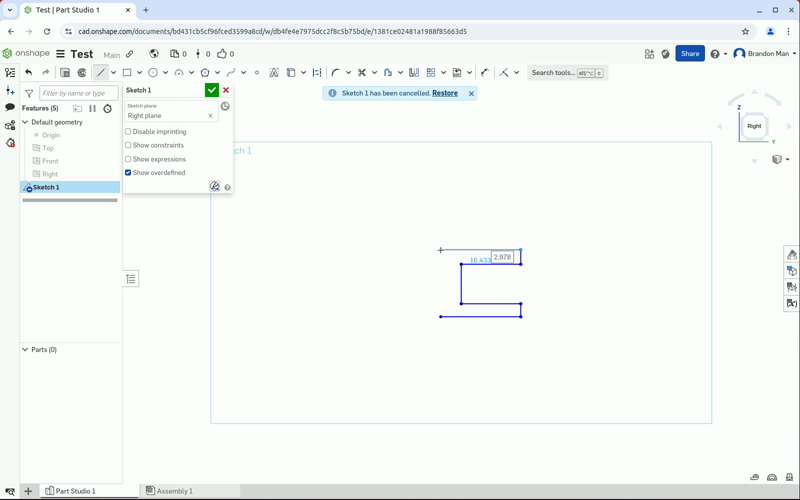
click(440, 249)
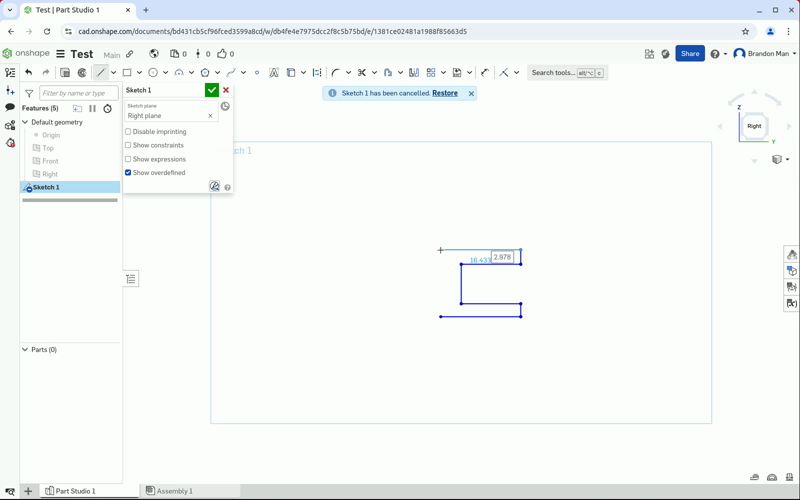
key_up(shift)
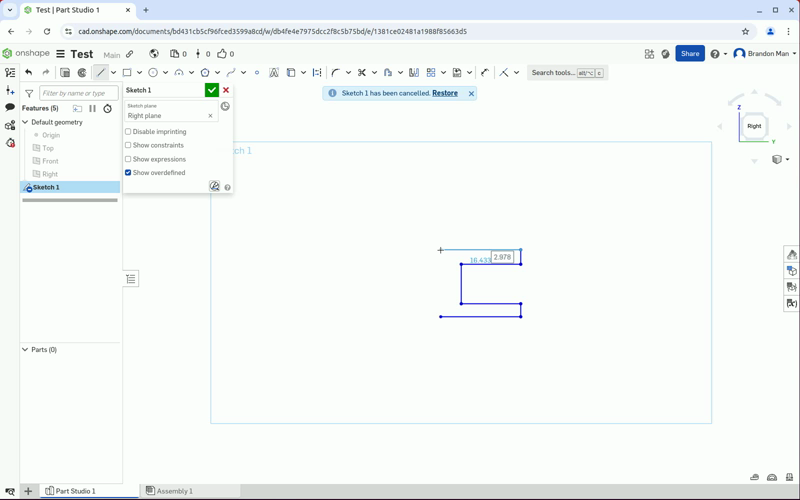
key_down(shift)
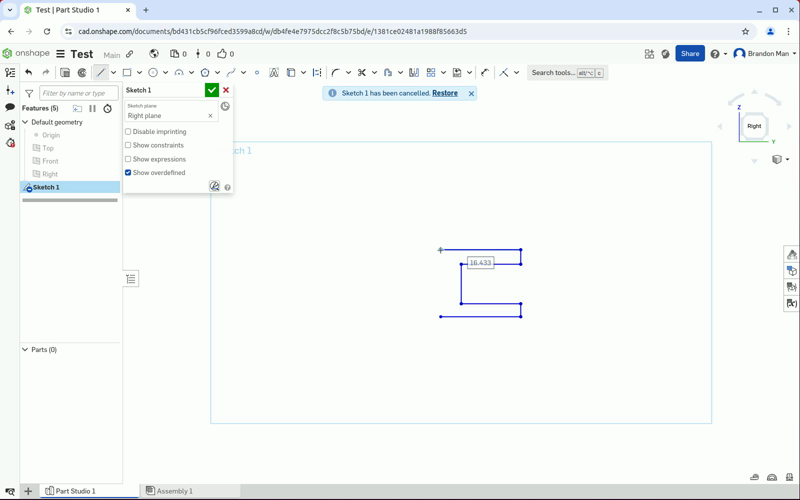
mouse_move(440, 316)
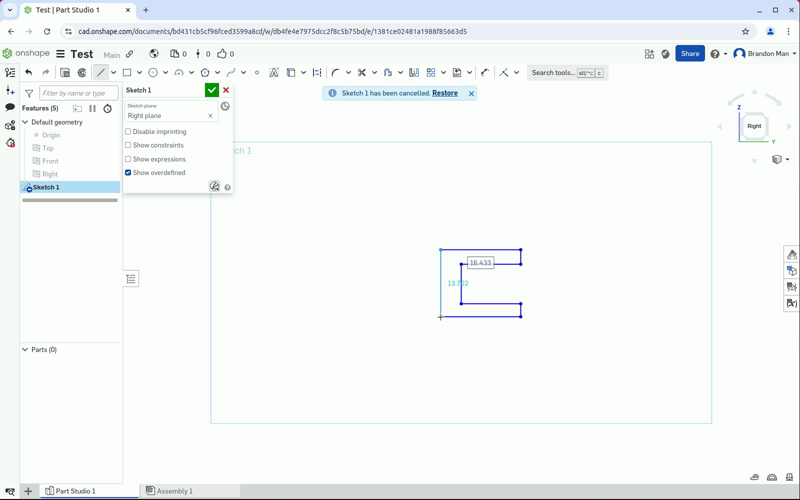
key_up(shift)
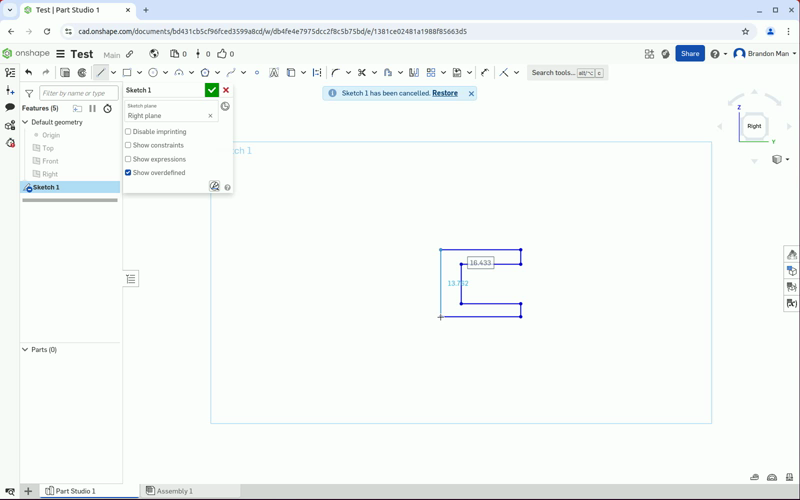
click(440, 316)
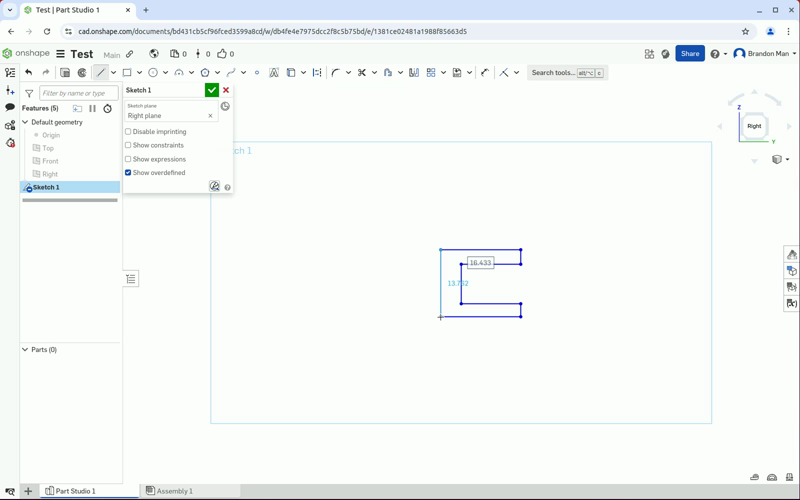
key(esc)
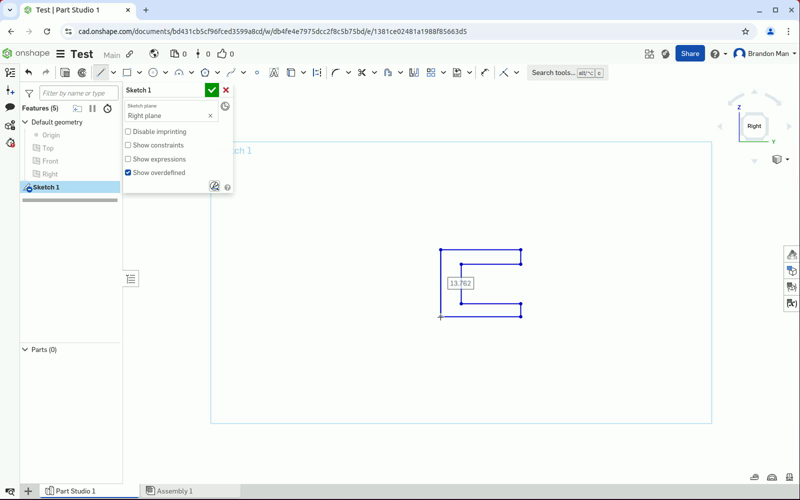
mouse_move(454, 258)
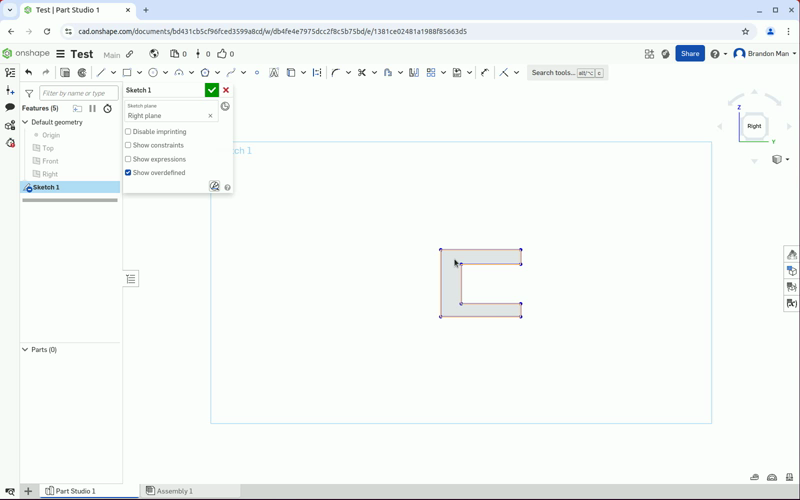
click(454, 258)
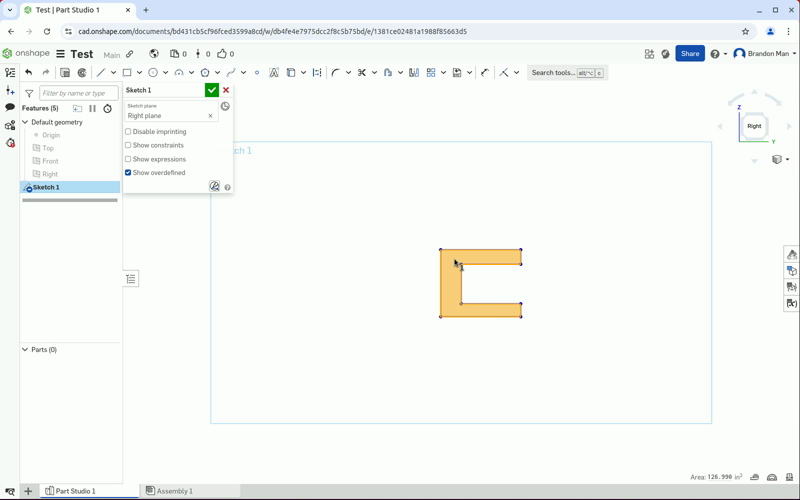
mouse_move(73, 352)
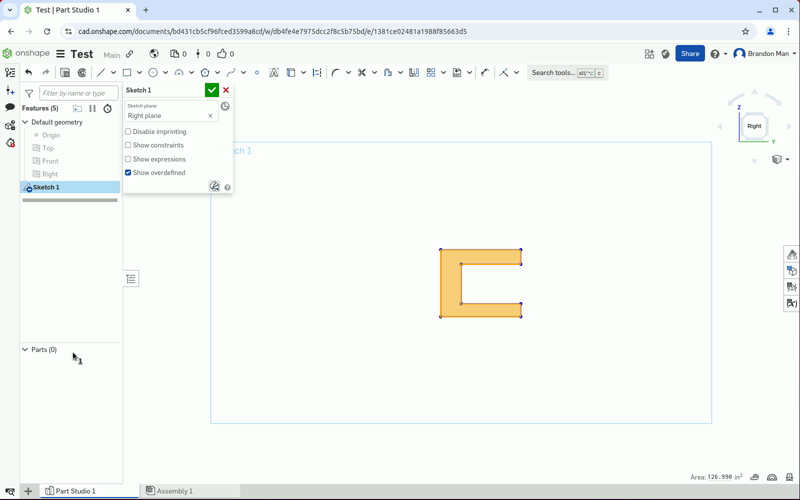
key(shift+y)
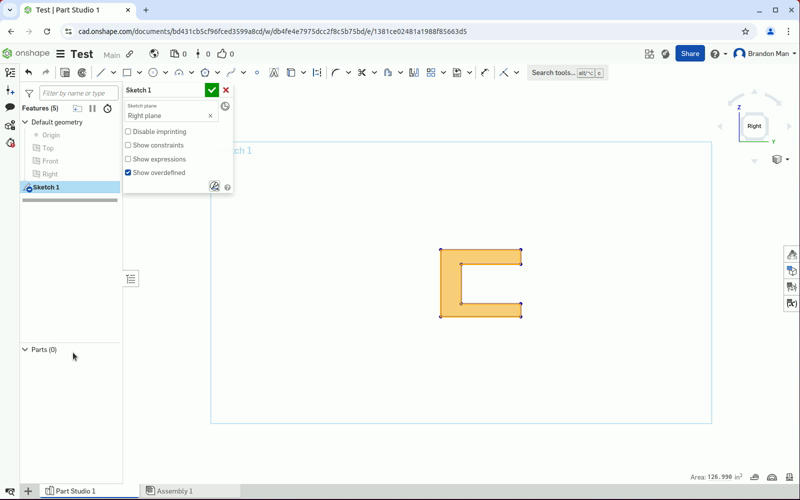
key(shift+e)
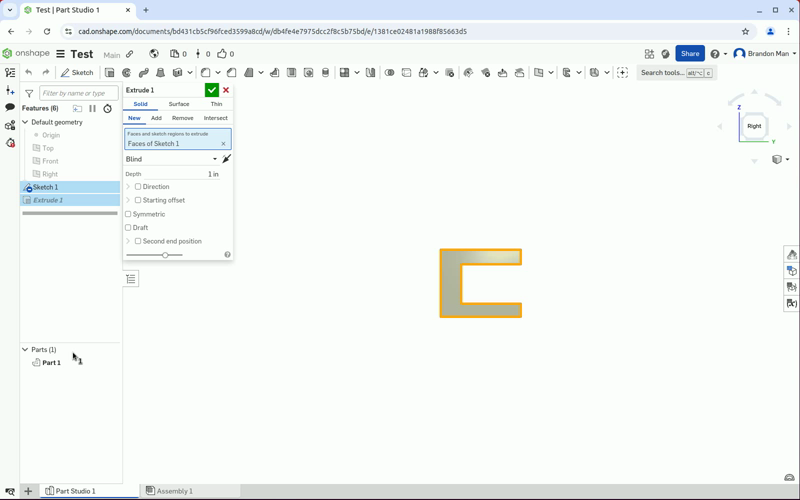
mouse_move(143, 106)
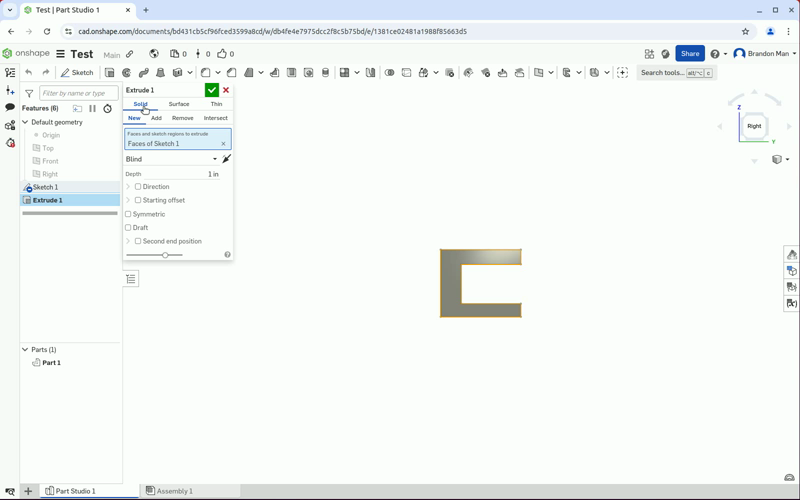
click(143, 106)
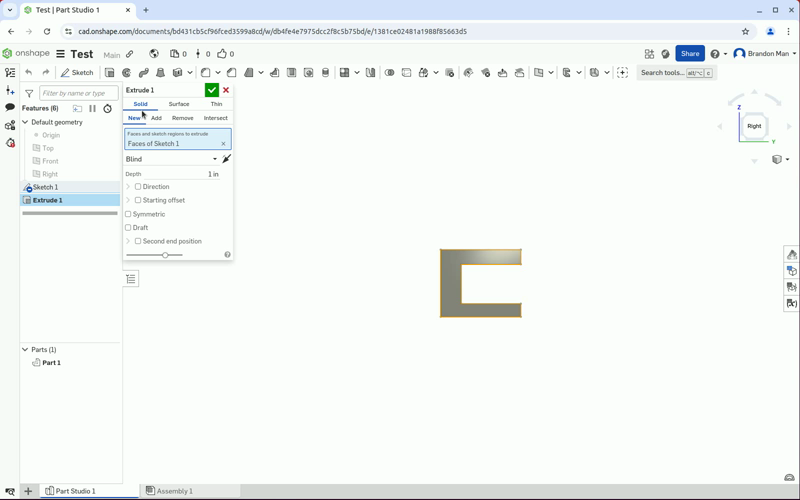
mouse_move(137, 120)
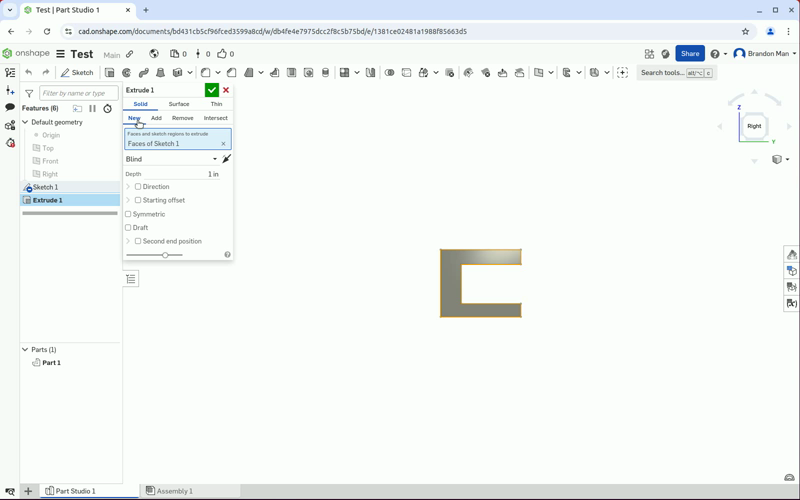
click(137, 120)
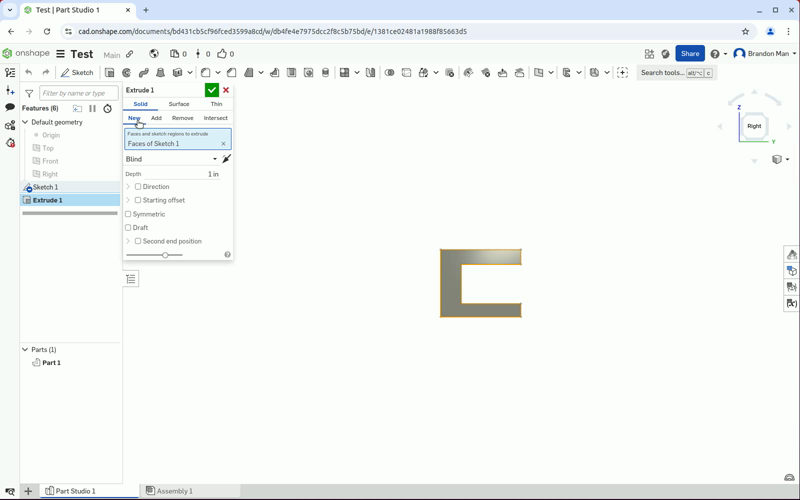
key(tab, 4)
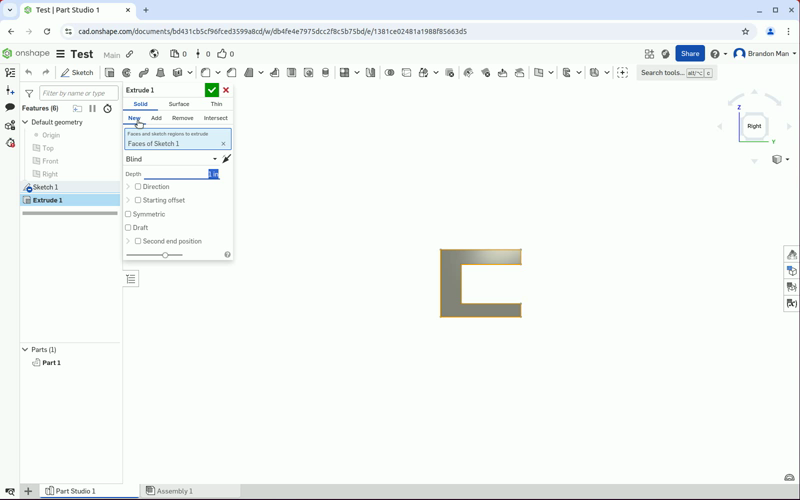
text(10.11)
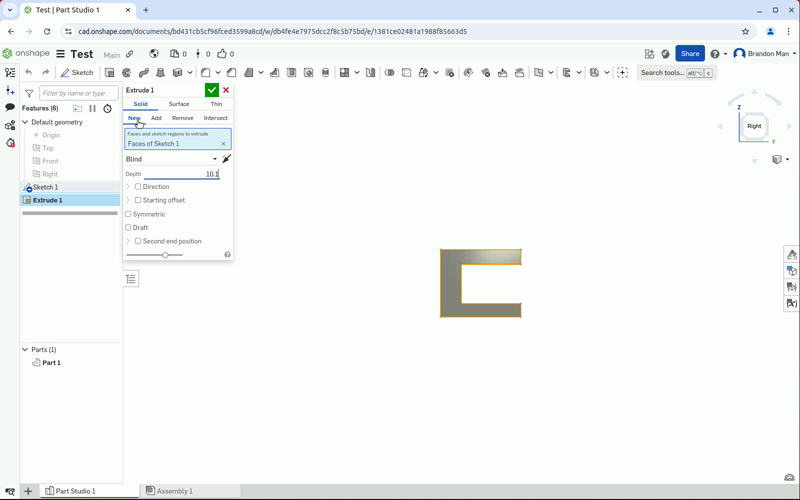
key(enter)
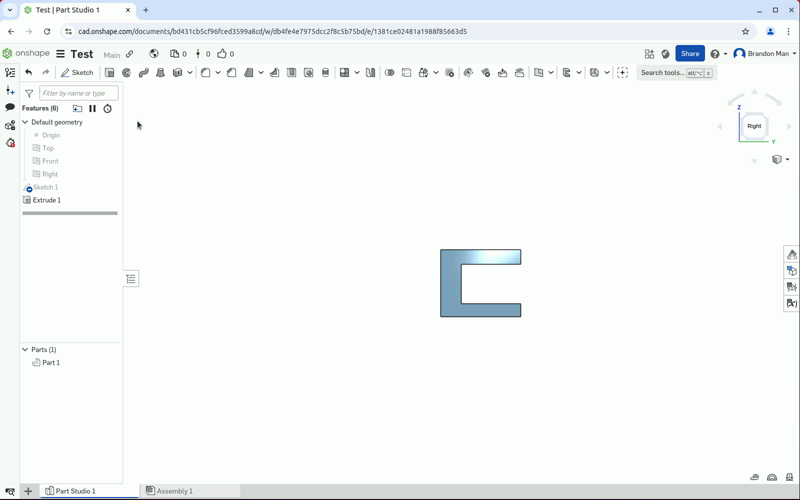
key(shift+h)
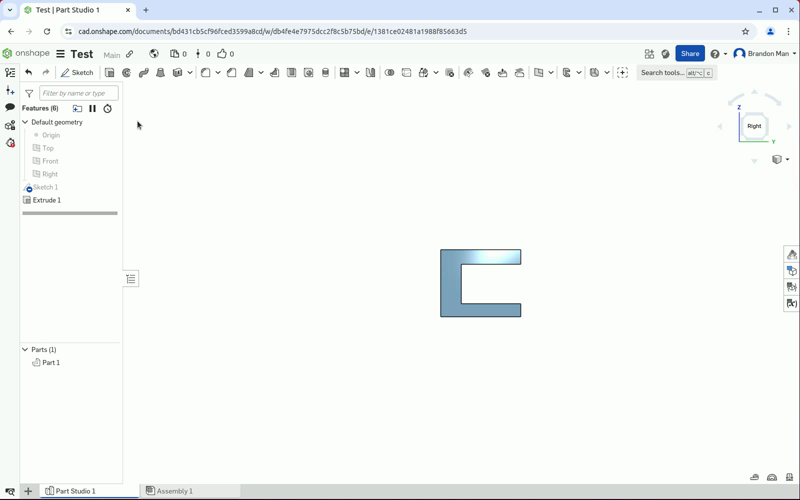
key(shift+h)
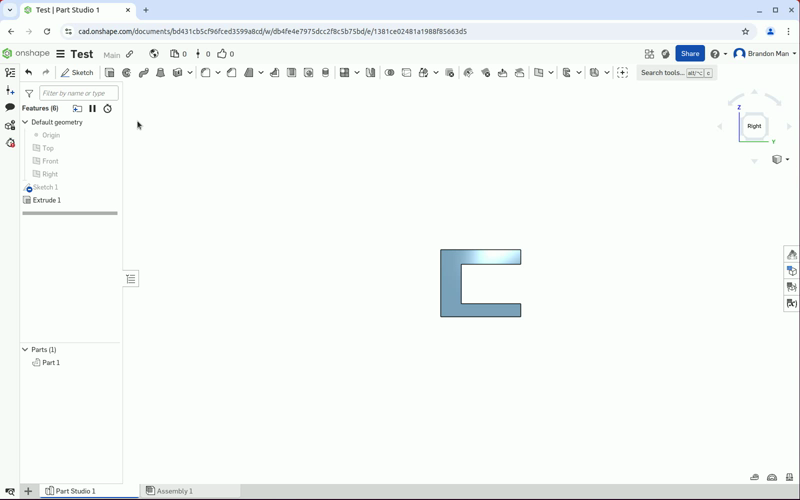
mouse_move(73, 189)
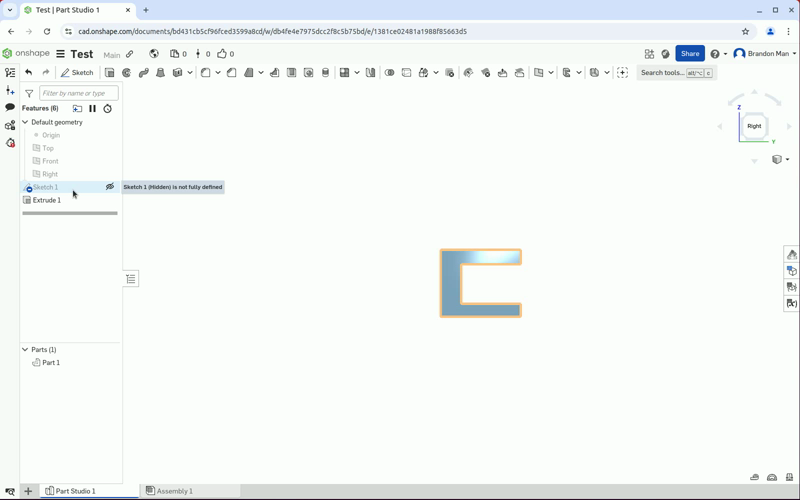
click(73, 189)
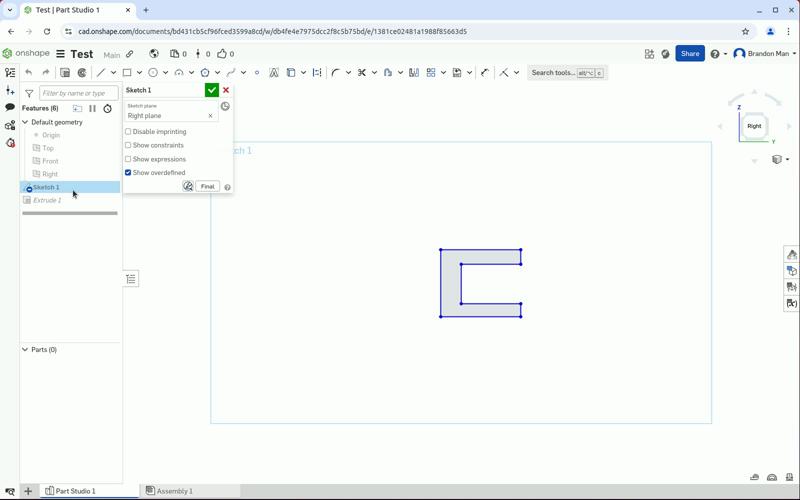
mouse_move(229, 92)
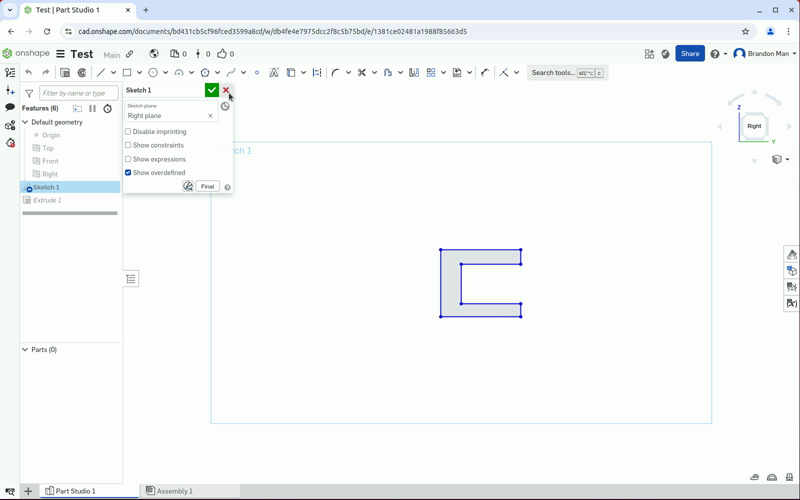
click(229, 92)
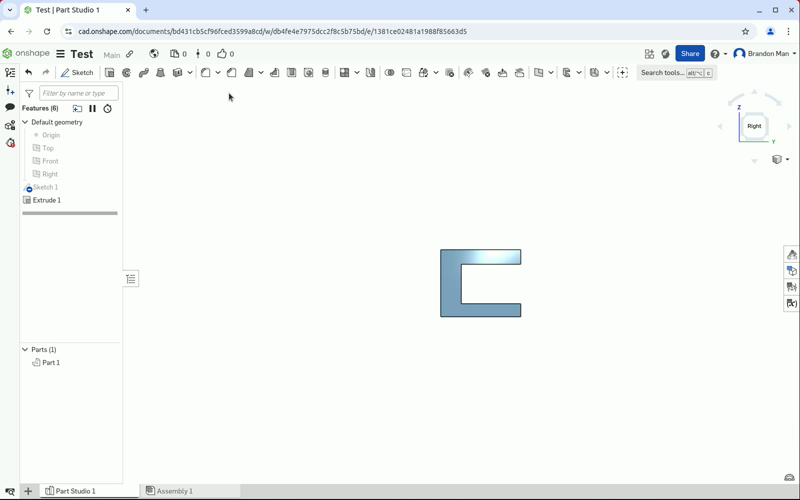
mouse_move(73, 352)
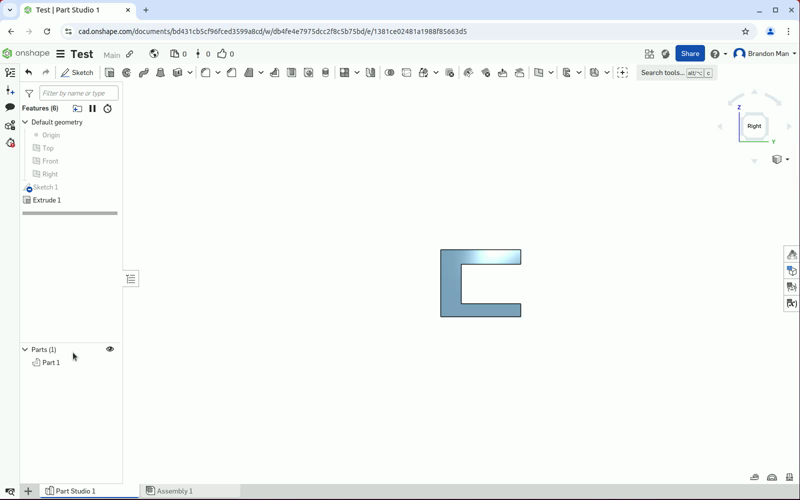
key(y)
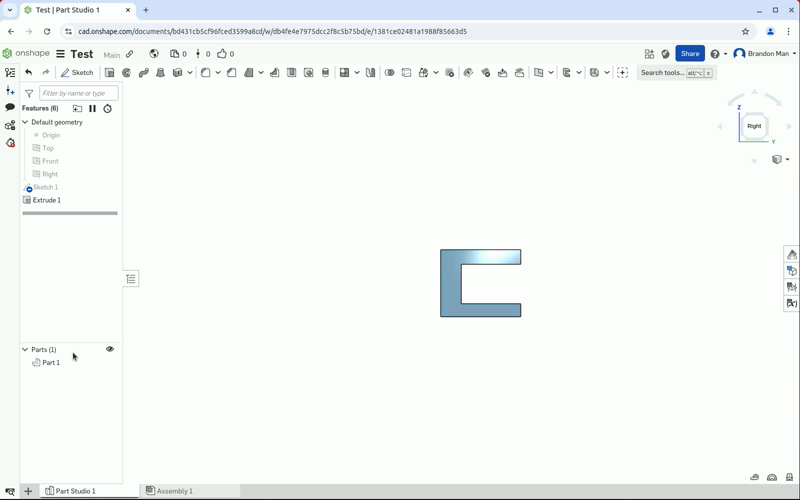
key(shift+p)
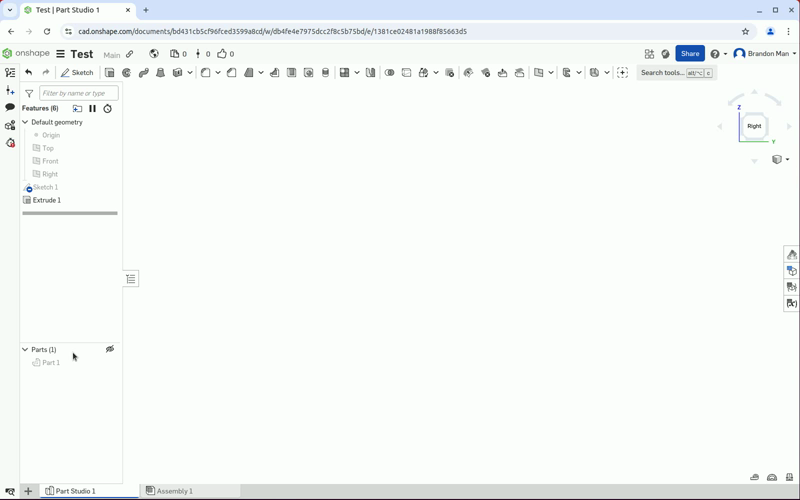
key(space)
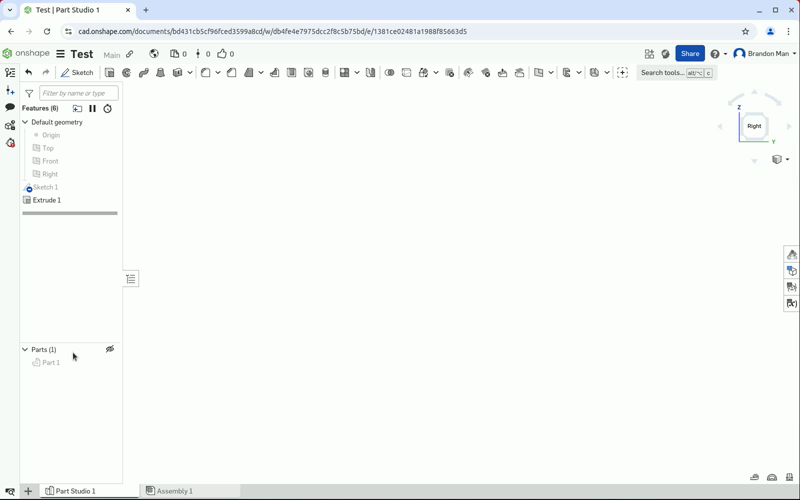
key_down(shift)
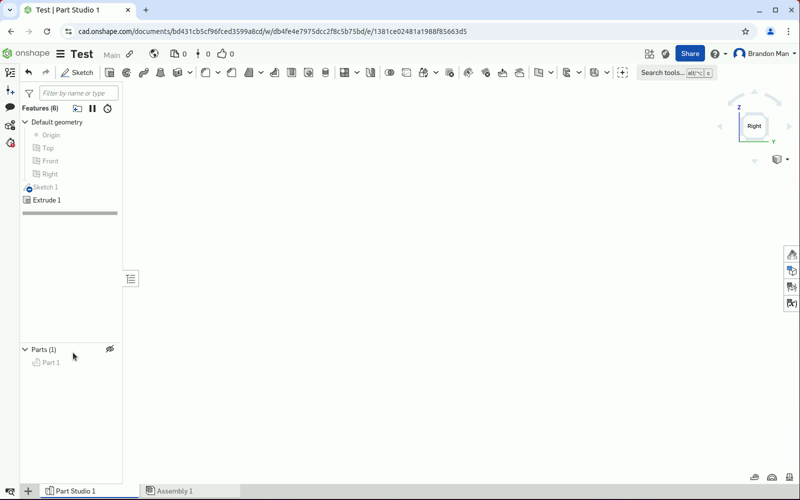
key(right)
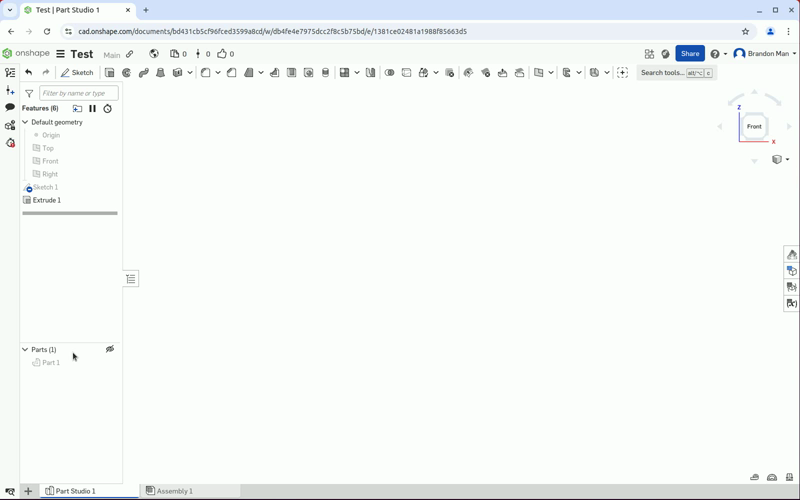
key_up(shift)
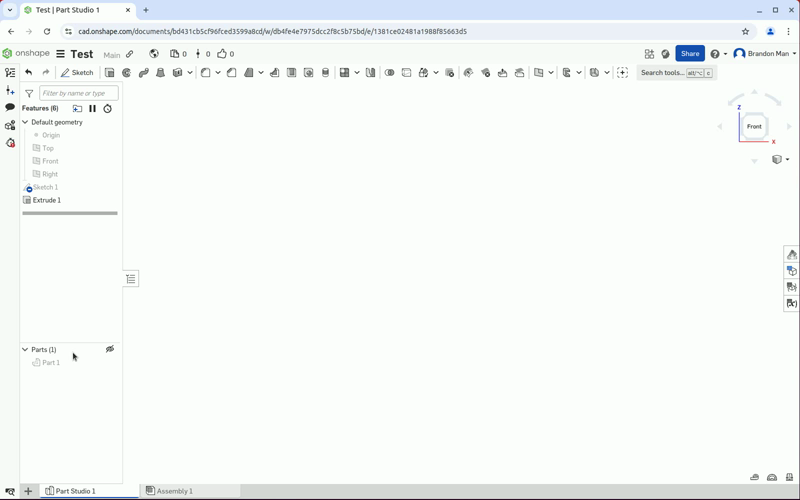
key(space)
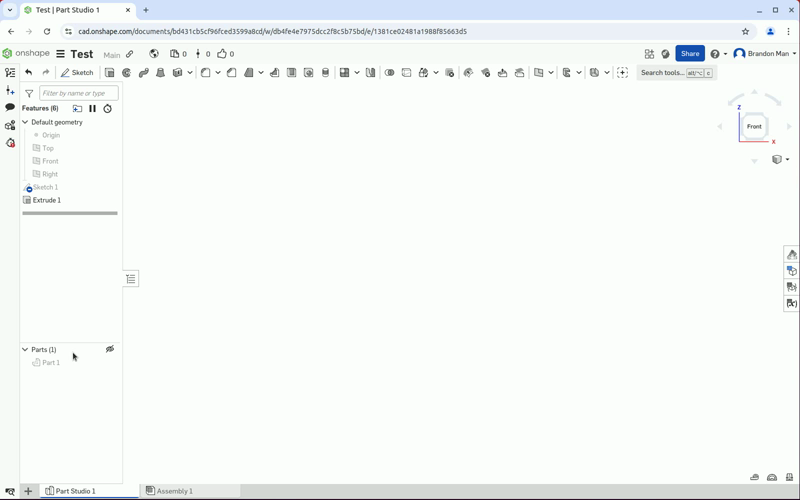
key_down(shift)
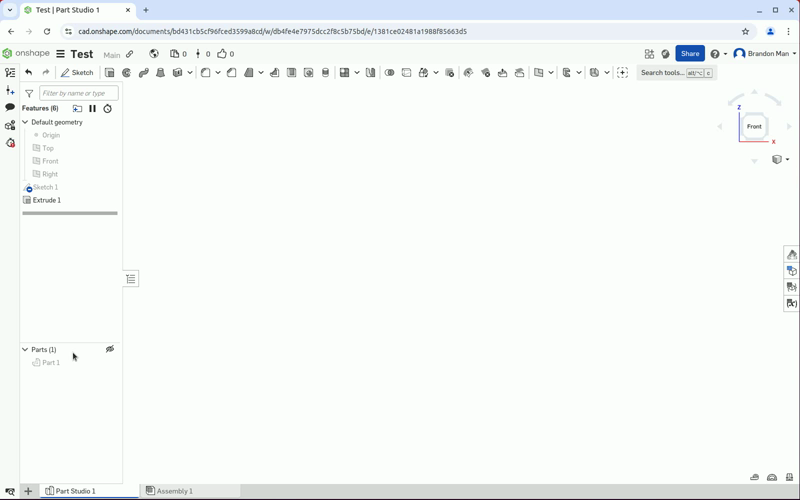
key(down)
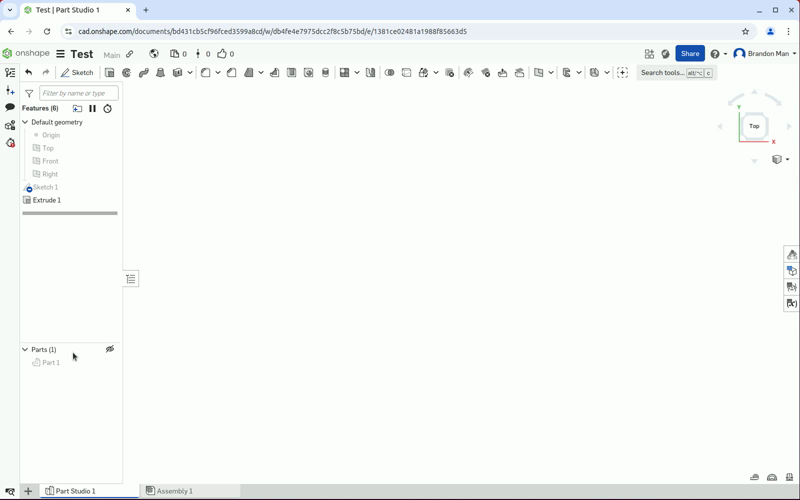
key_up(shift)
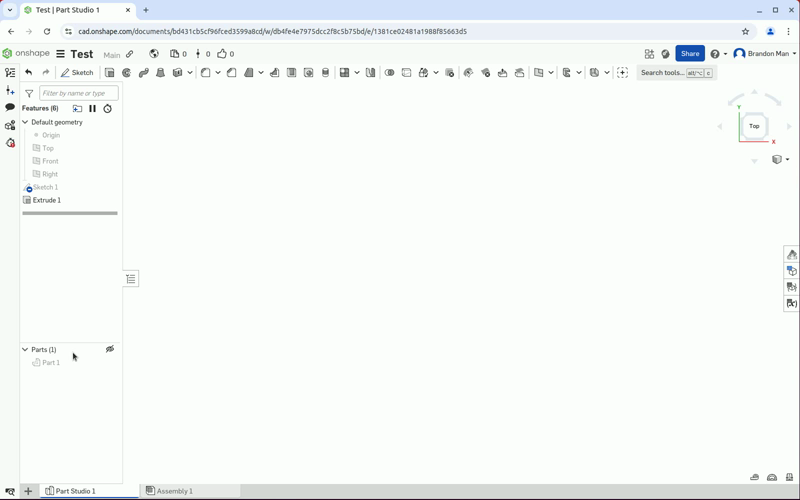
mouse_move(73, 352)
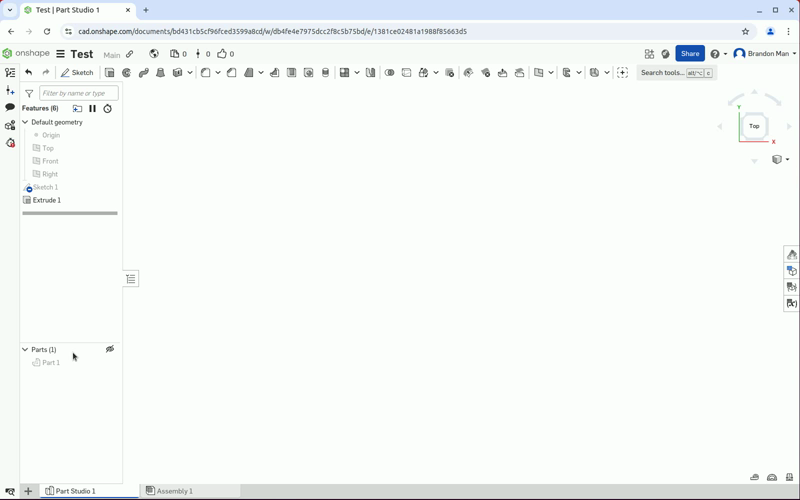
key(shift+y)
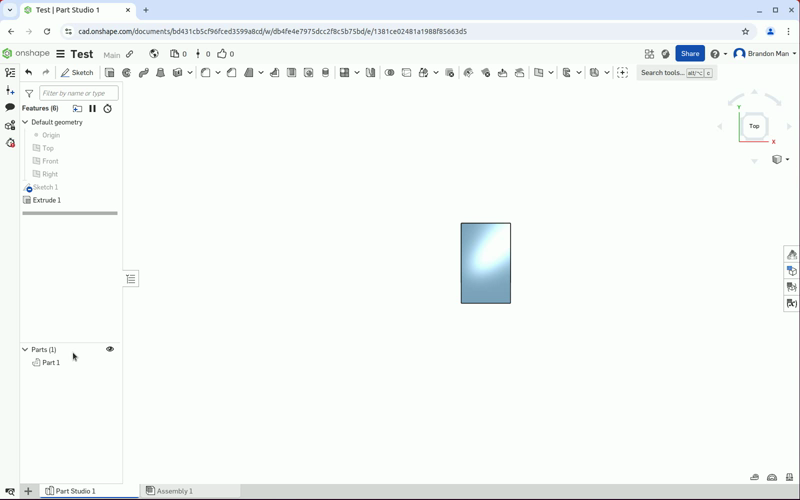
mouse_move(541, 75)
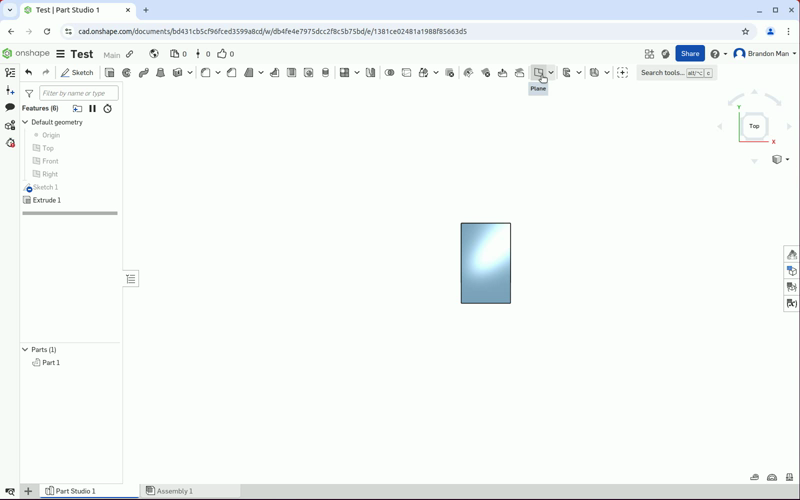
click(541, 75)
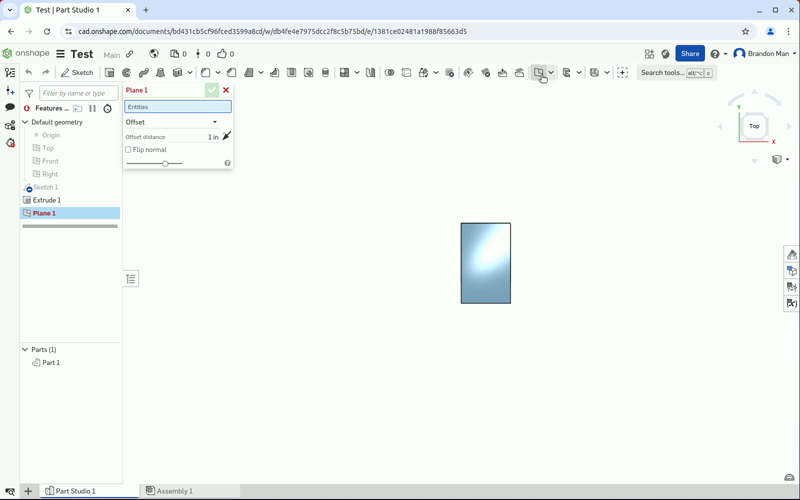
mouse_move(73, 150)
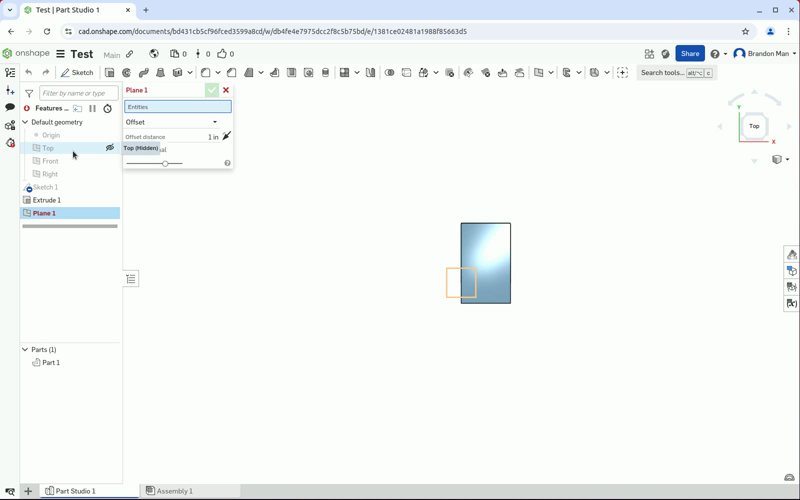
click(73, 150)
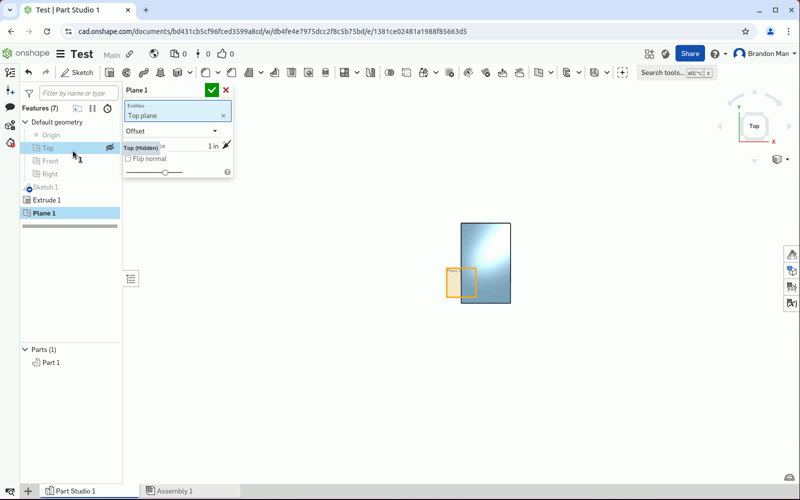
key(tab, 2)
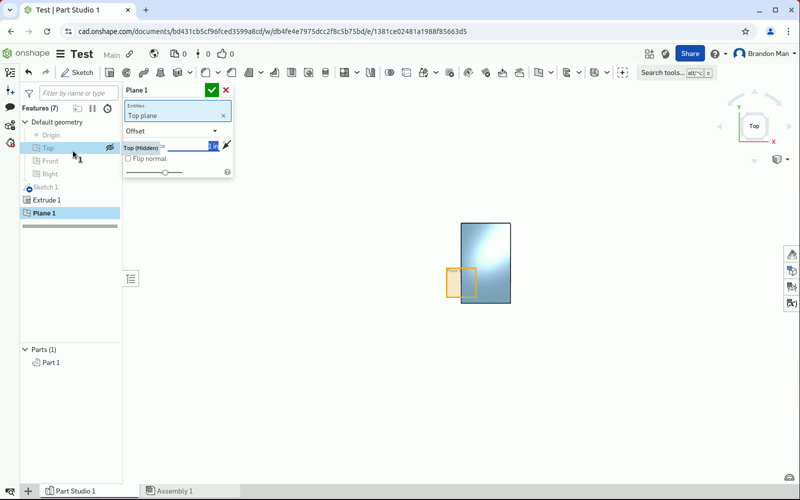
text(6.994)
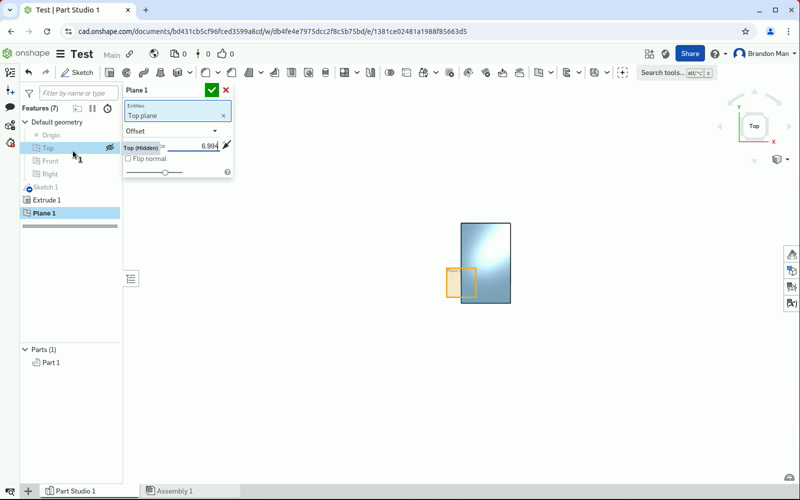
key(enter, 2)
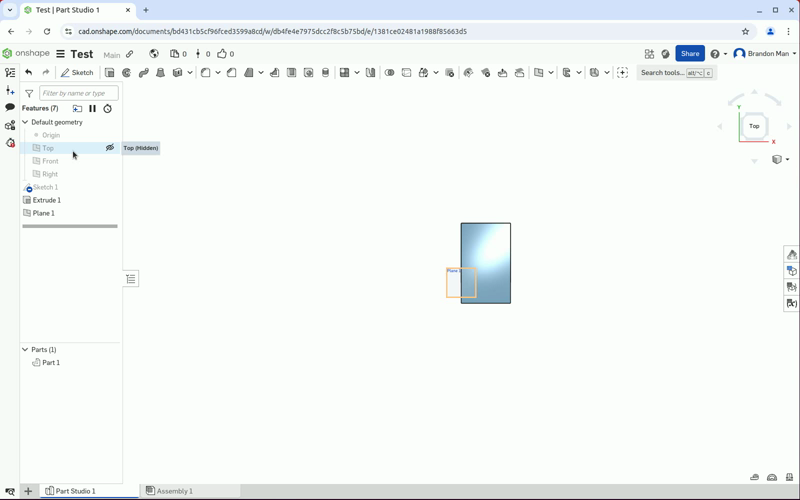
key(shift+s)
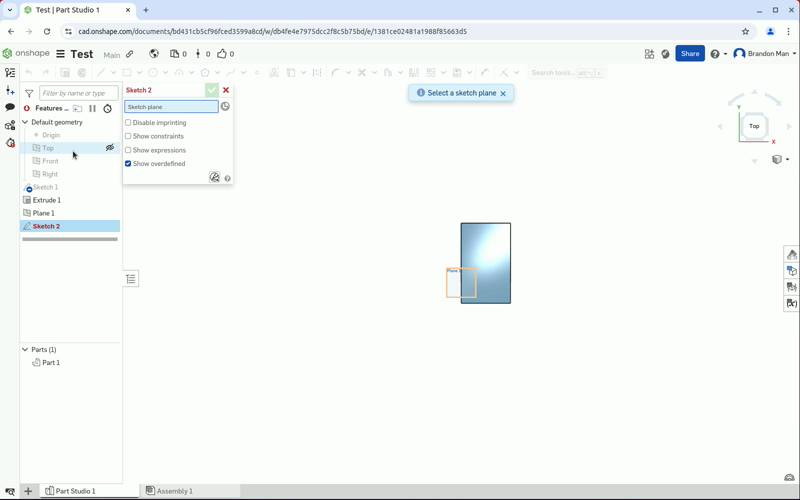
mouse_move(73, 215)
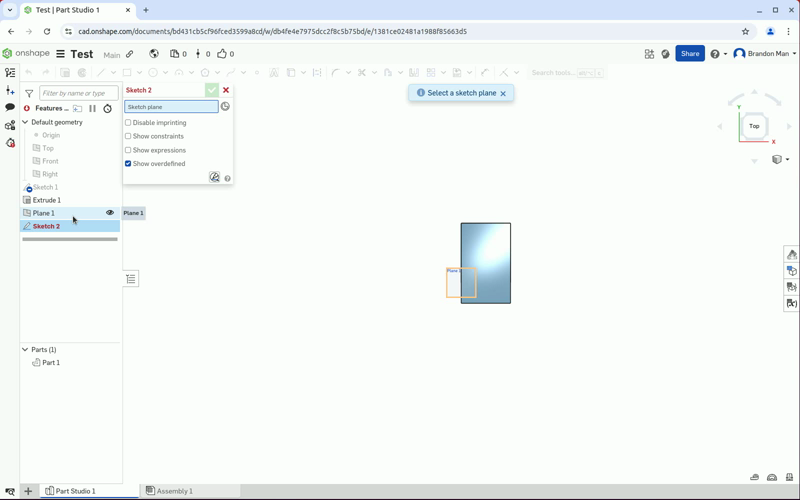
click(73, 215)
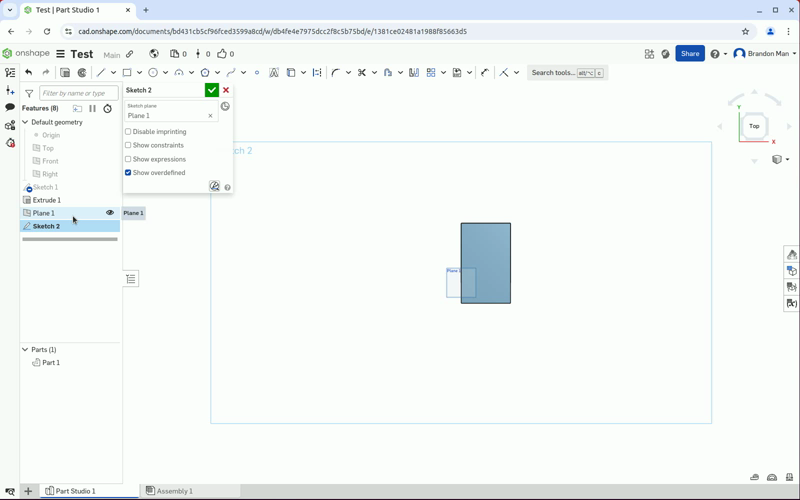
mouse_move(73, 352)
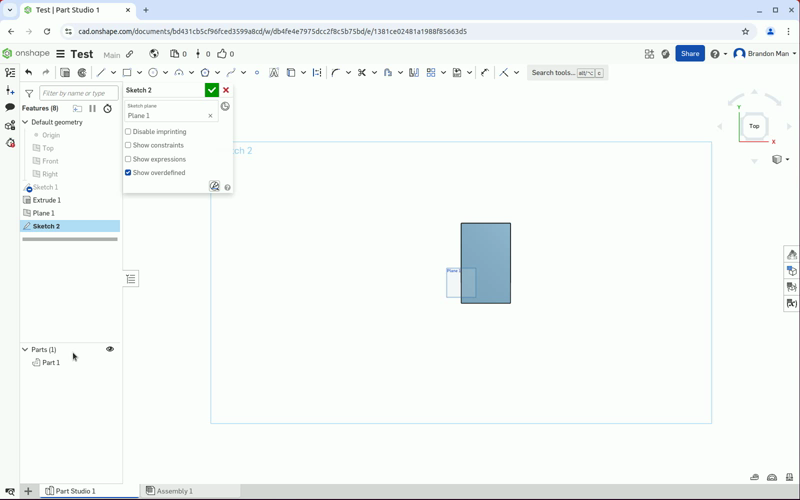
key(y)
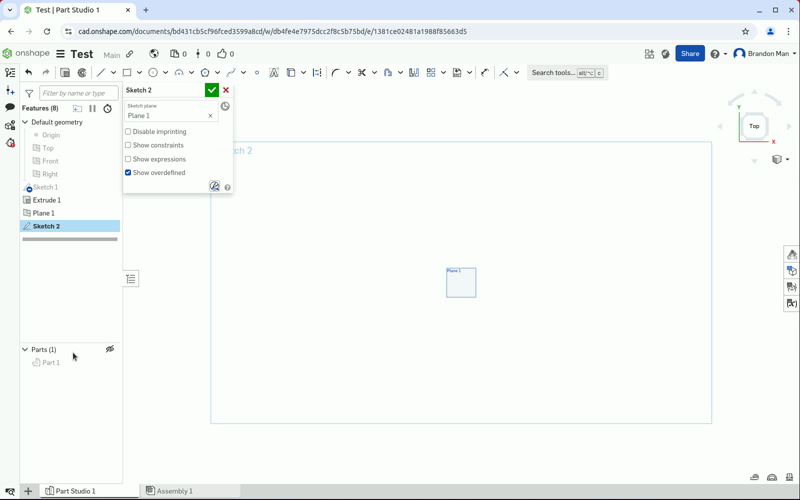
key(c)
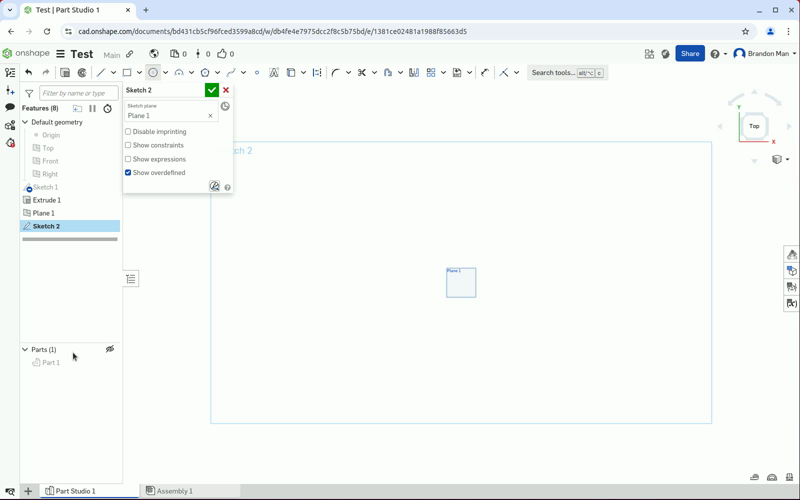
key_down(shift)
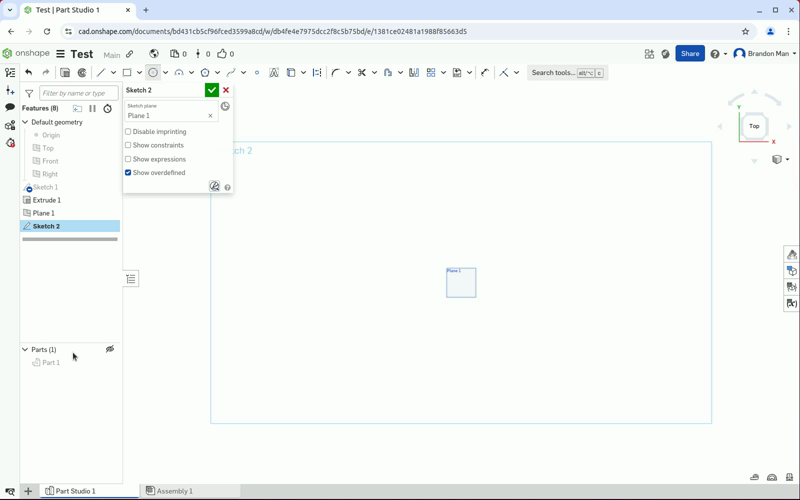
mouse_move(486, 262)
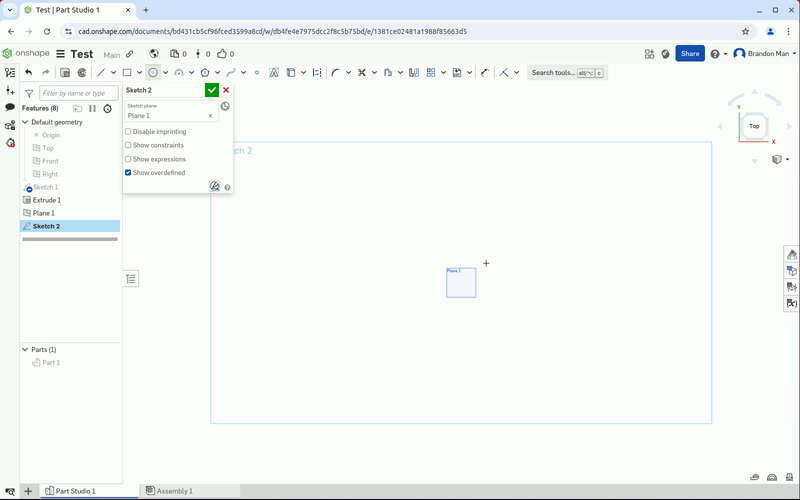
click(486, 262)
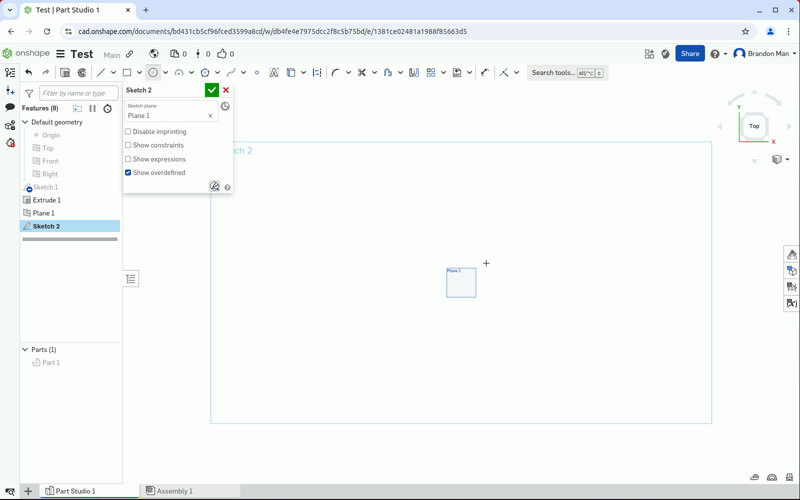
key_up(shift)
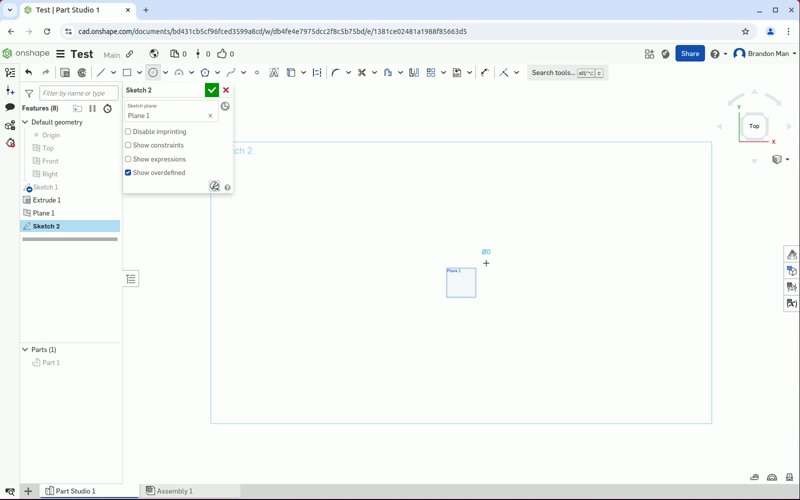
mouse_move(492, 262)
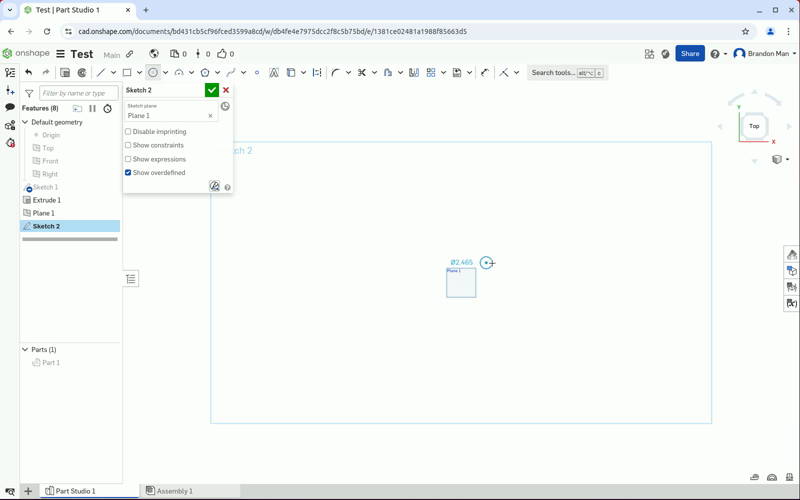
click(492, 262)
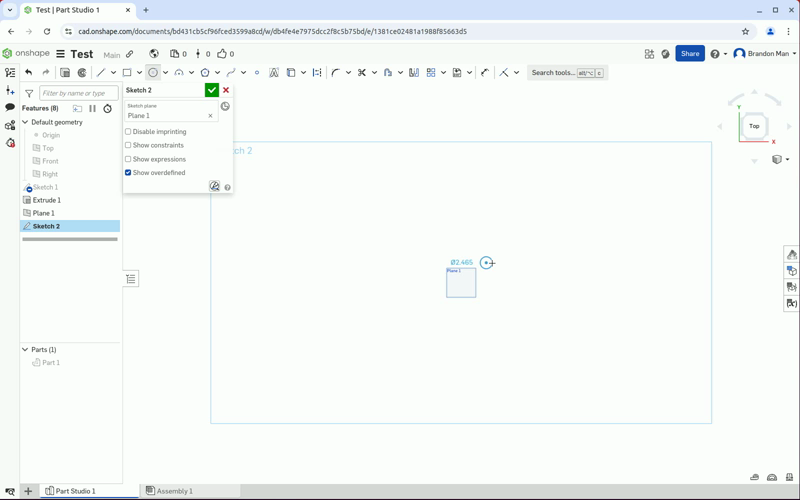
key(esc)
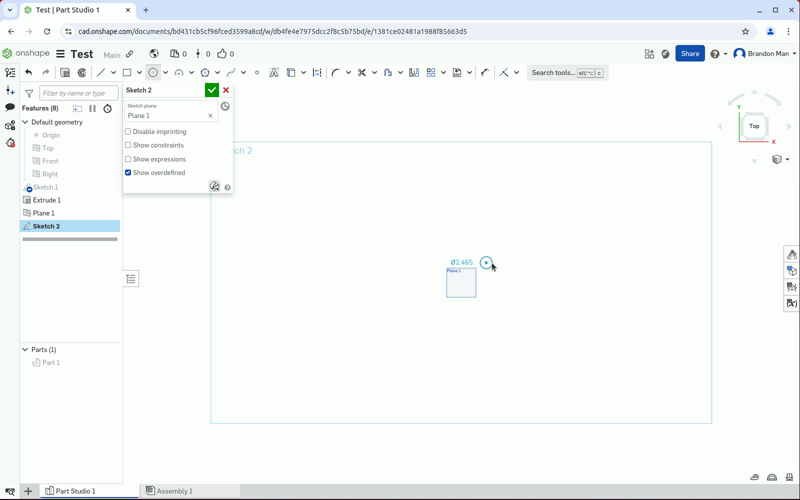
mouse_move(488, 262)
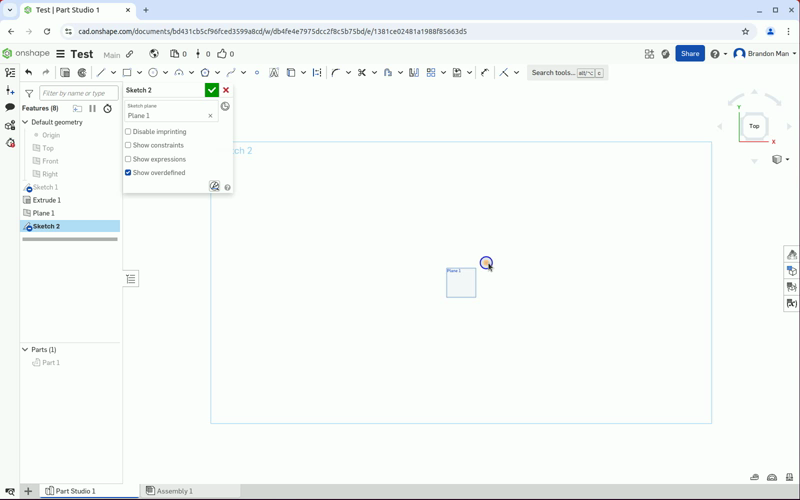
scroll(6)
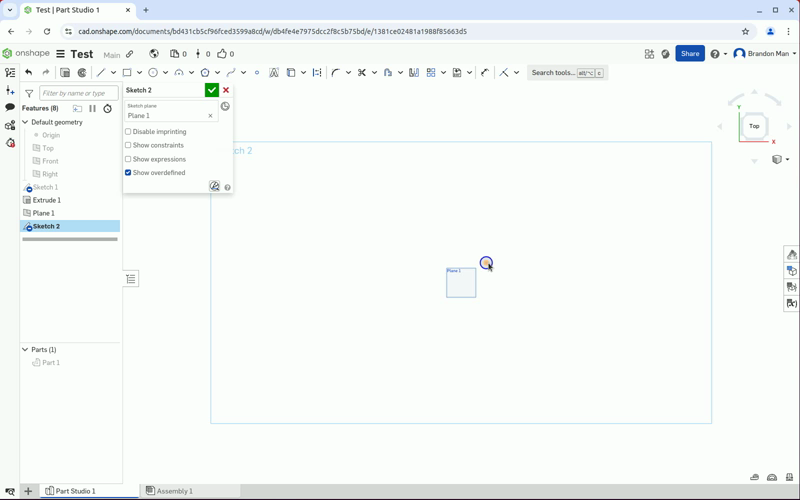
scroll(6)
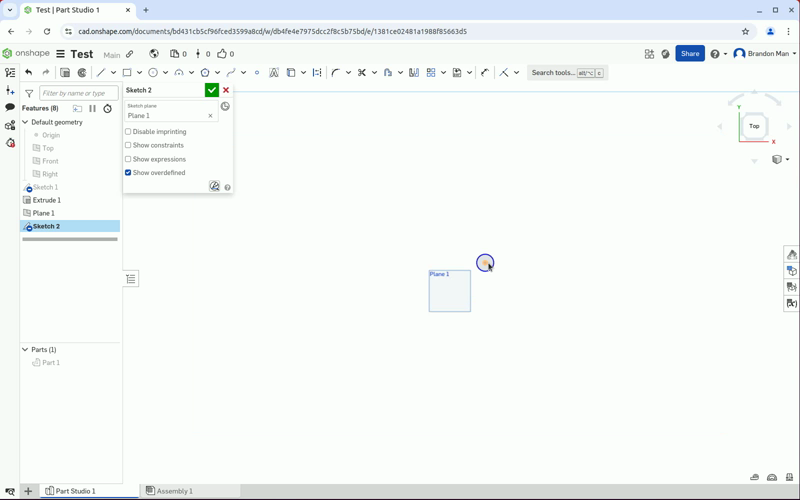
scroll(6)
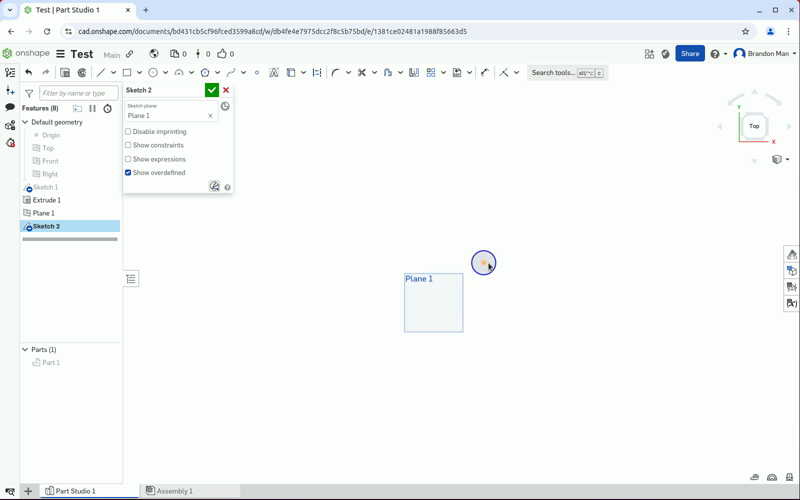
scroll(6)
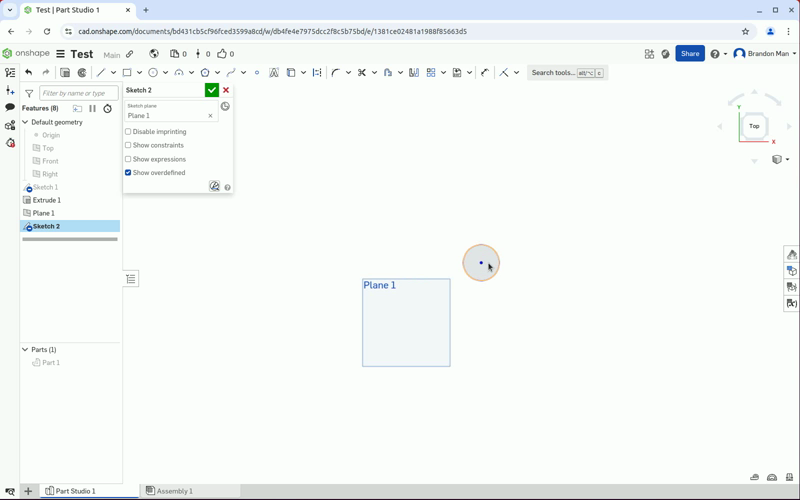
scroll(6)
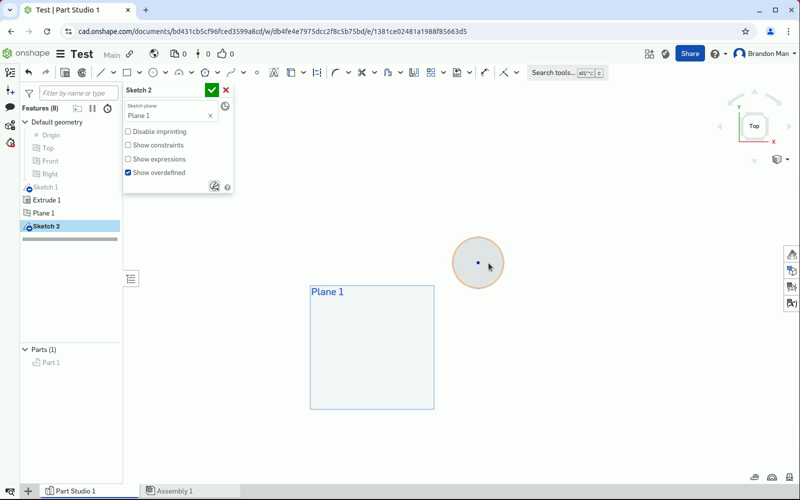
scroll(6)
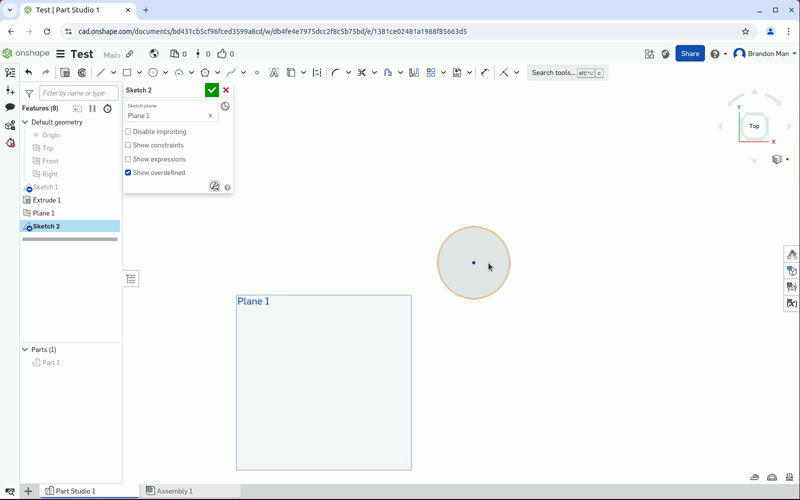
scroll(6)
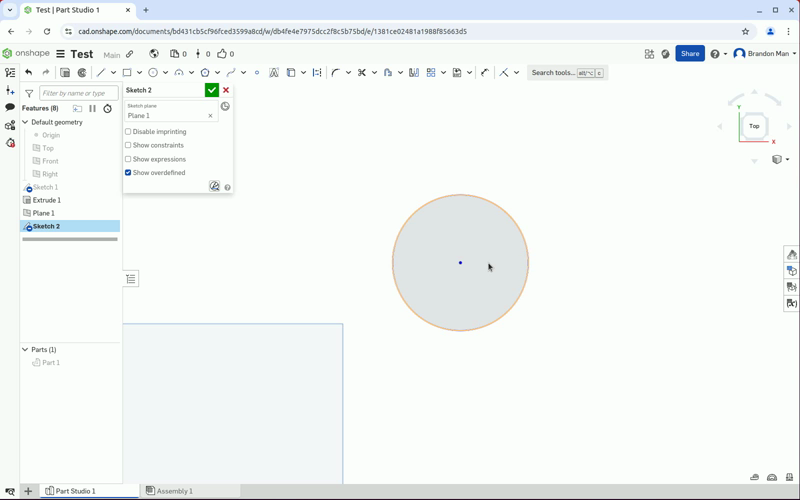
click(488, 262)
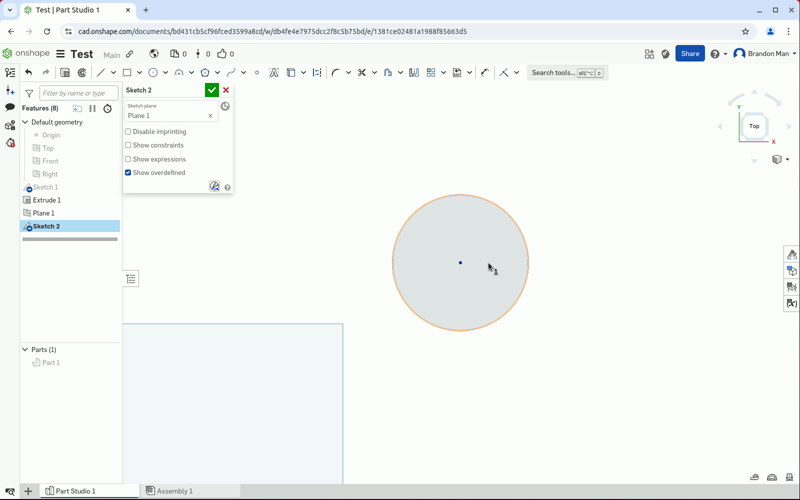
scroll(-6)
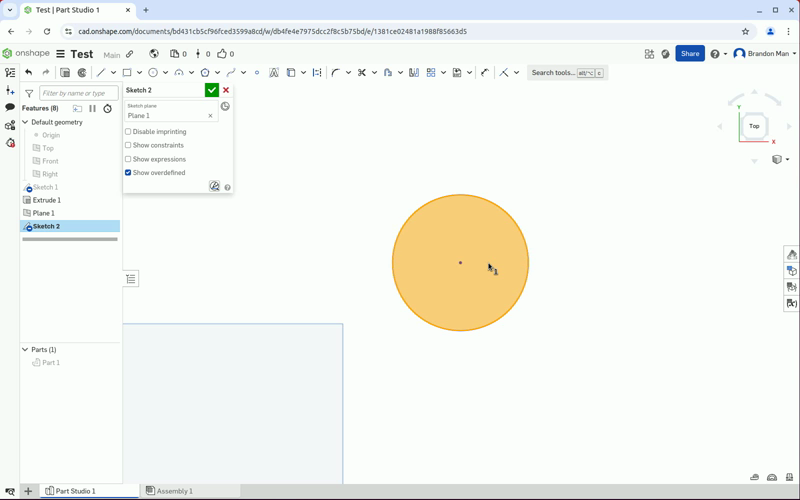
scroll(-6)
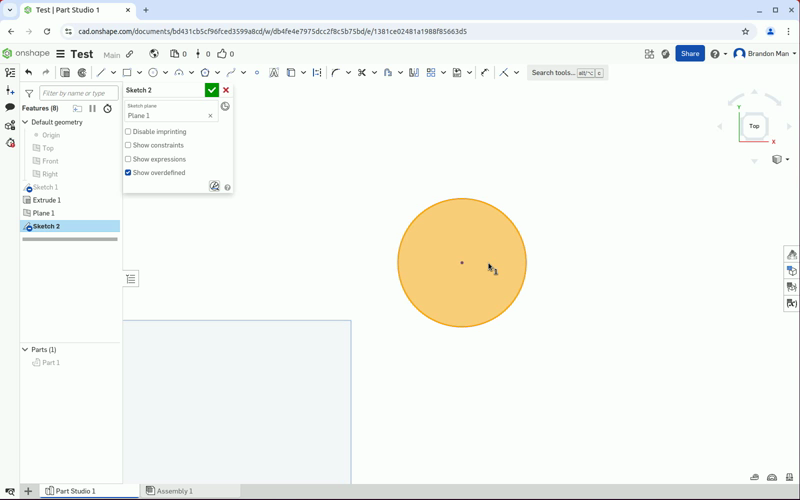
scroll(-6)
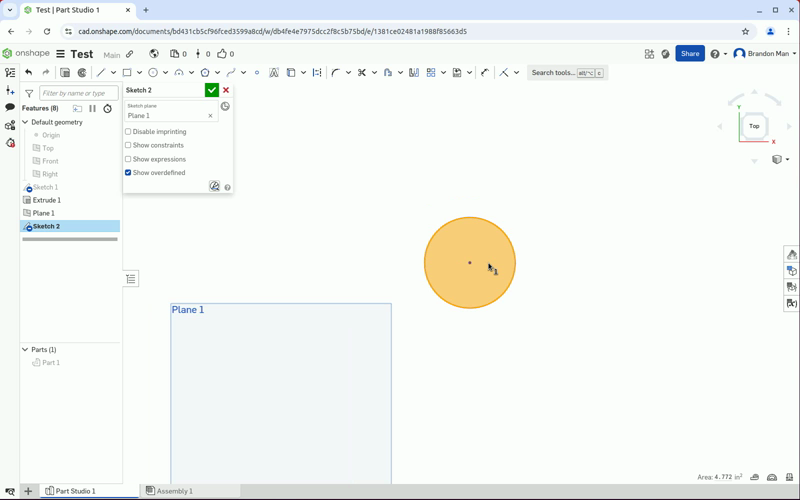
scroll(-6)
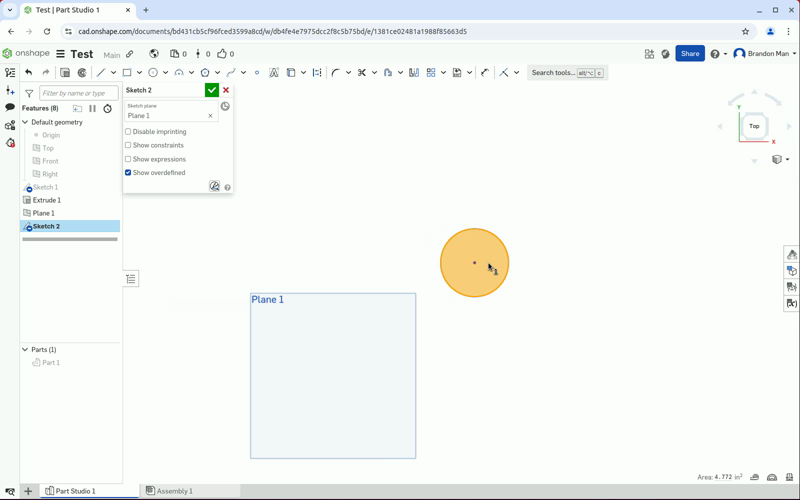
scroll(-6)
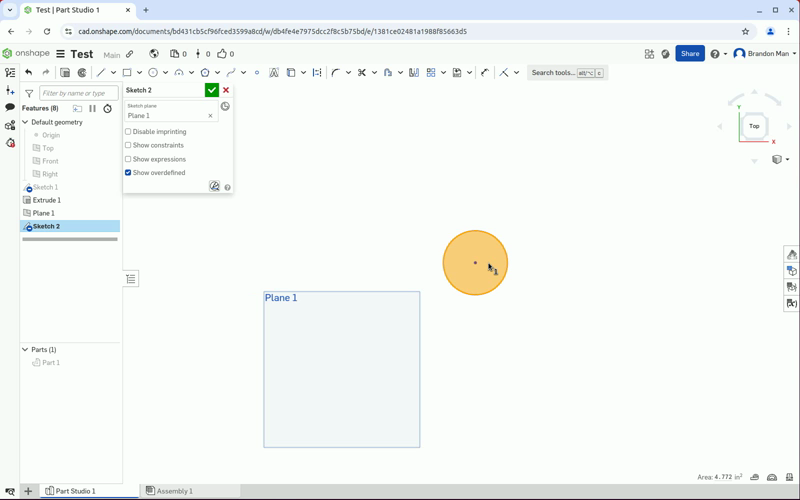
scroll(-6)
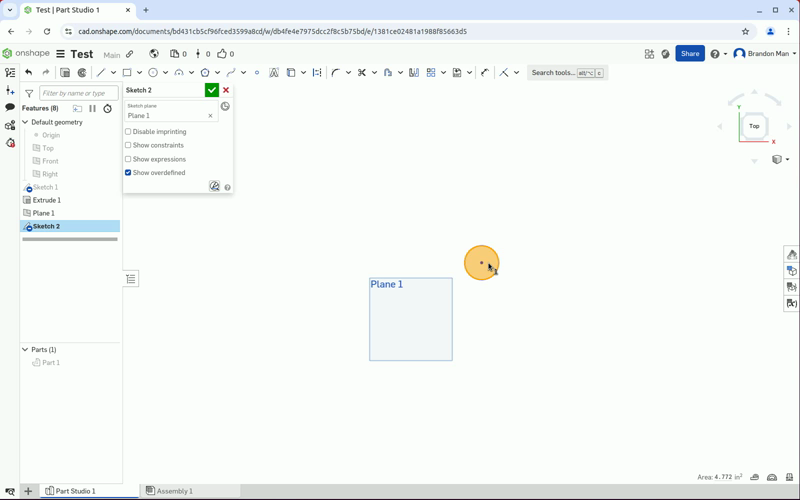
scroll(-6)
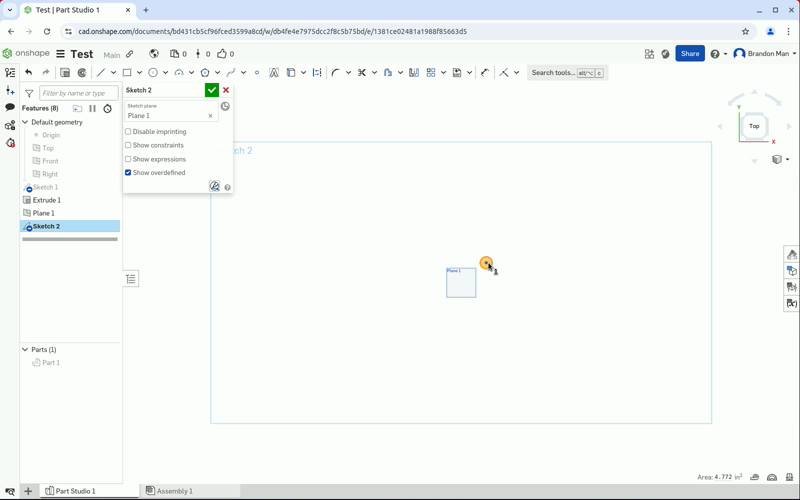
mouse_move(73, 352)
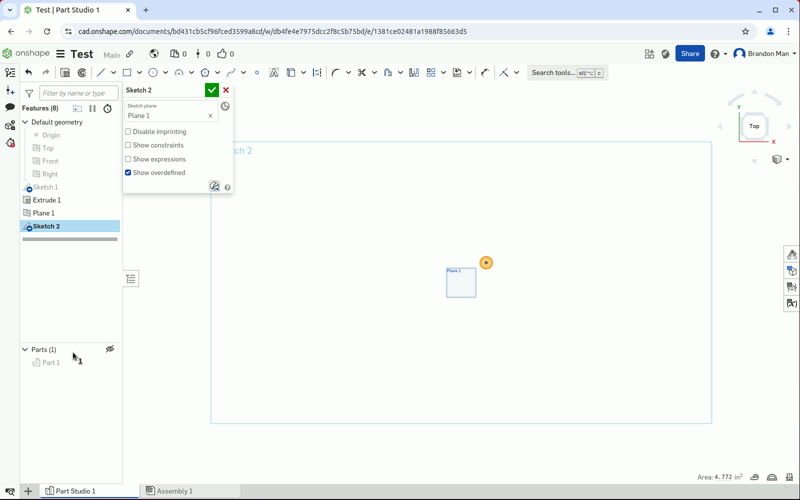
key(shift+y)
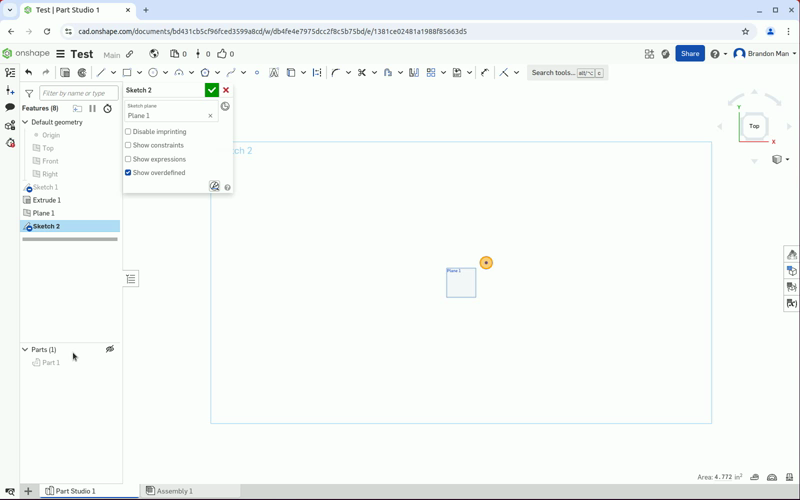
key(shift+e)
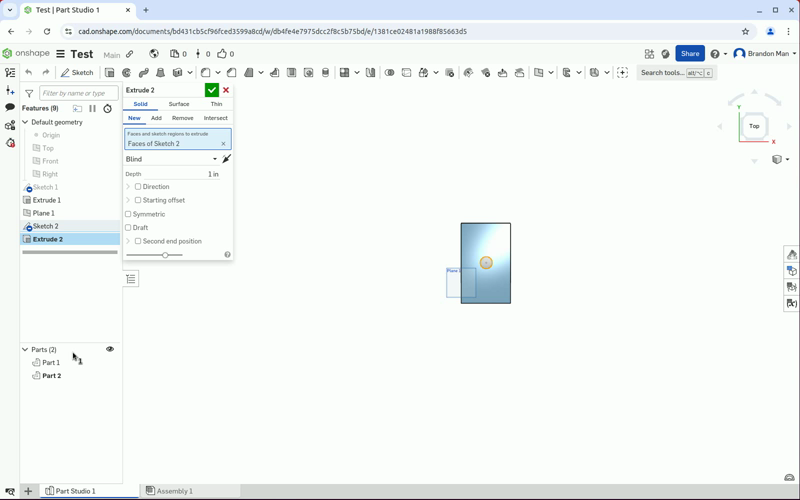
mouse_move(143, 106)
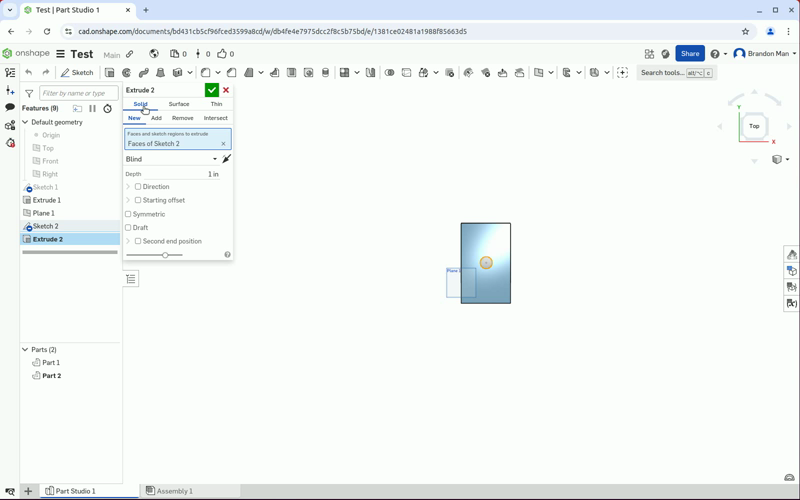
click(143, 106)
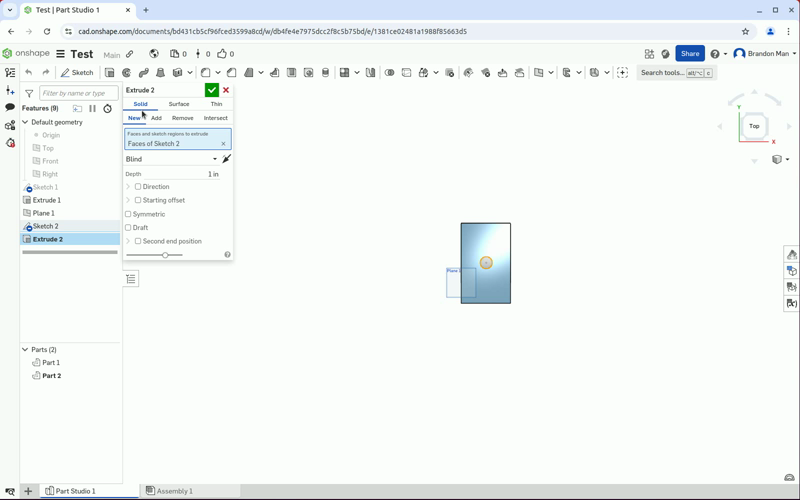
mouse_move(137, 120)
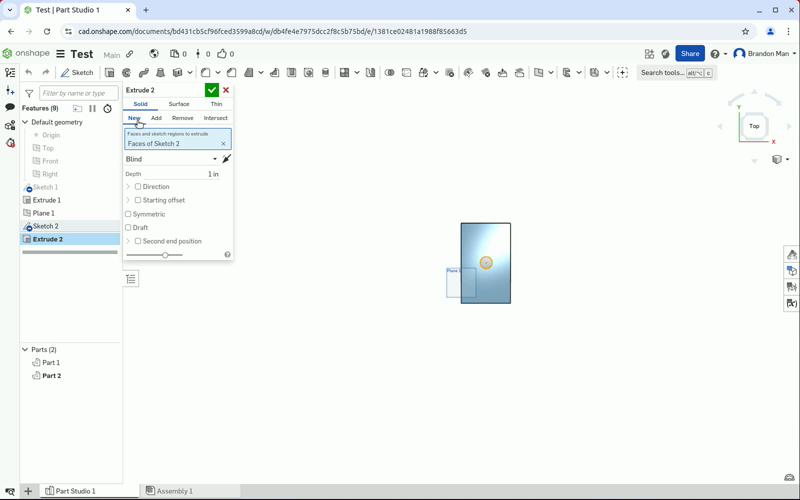
click(137, 120)
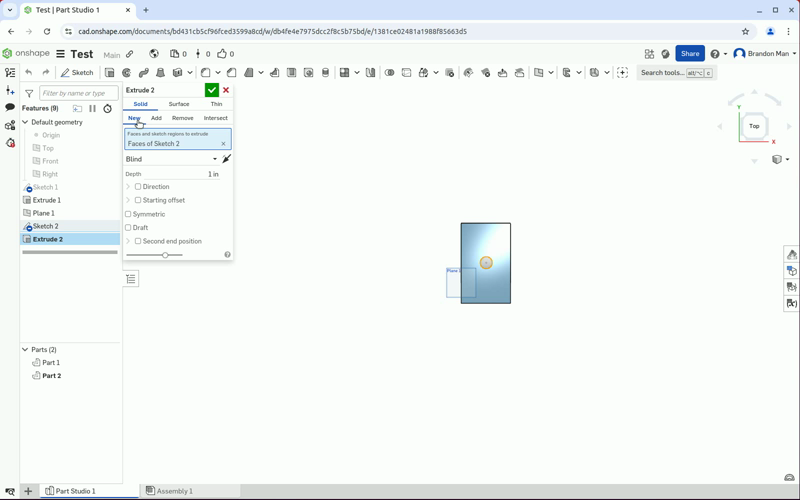
key(tab, 4)
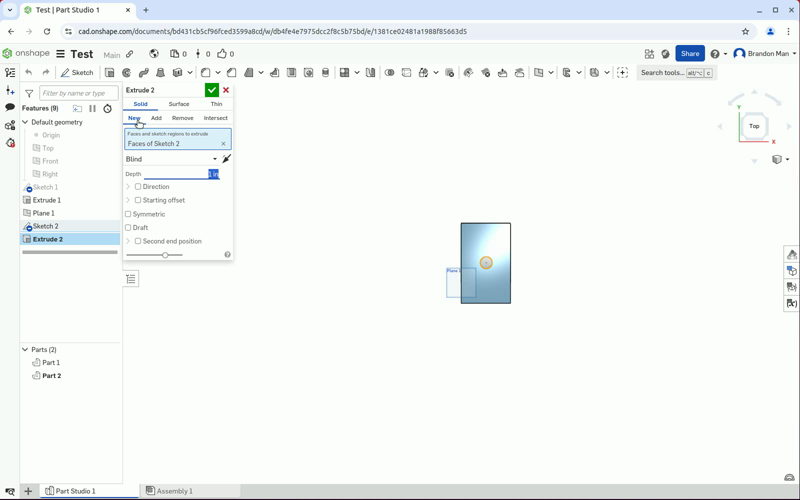
text(16.128)
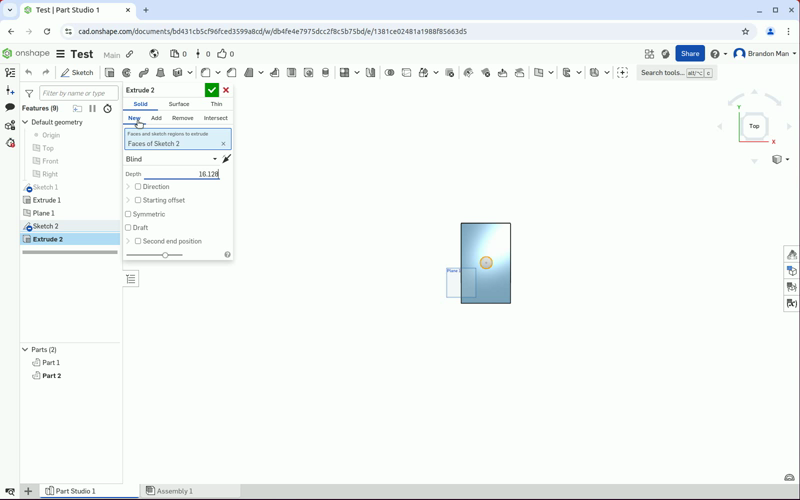
key(enter)
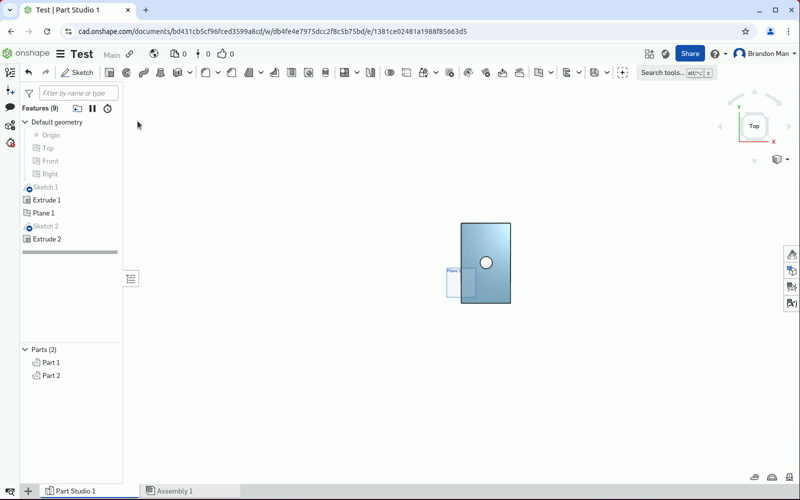
key(shift+h)
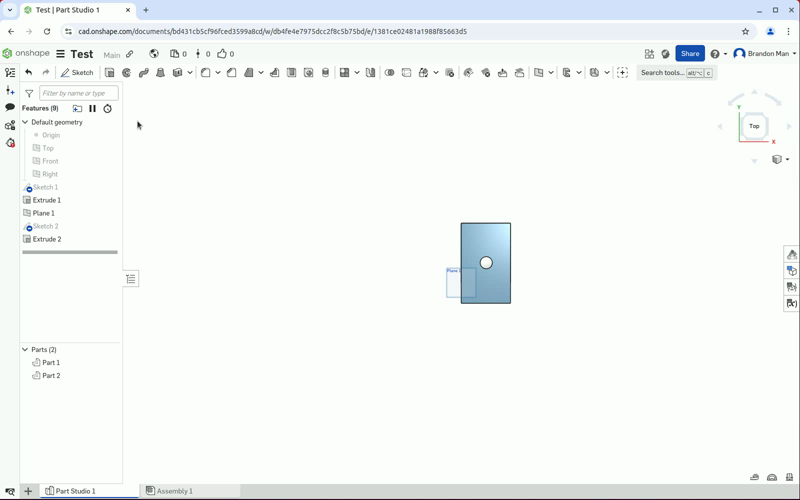
key(shift+h)
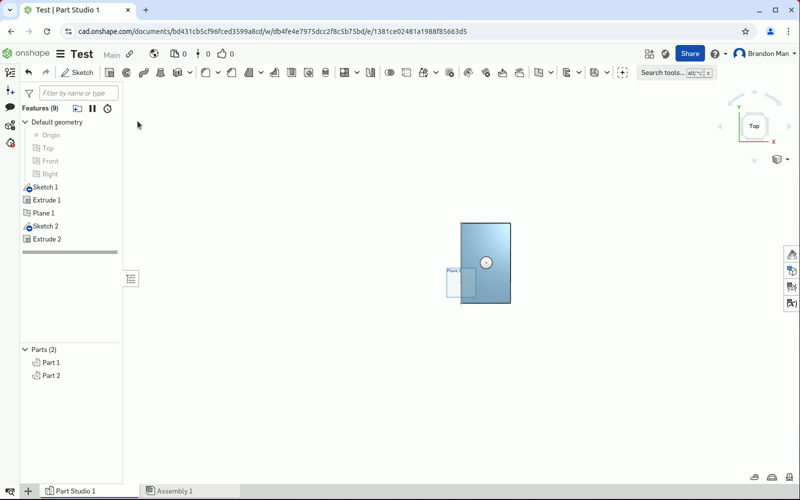
key(shift+7)
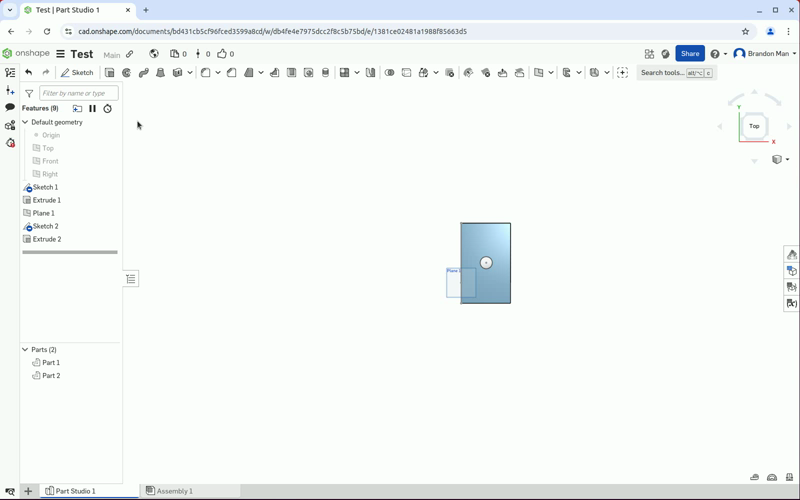
key(up, 3)
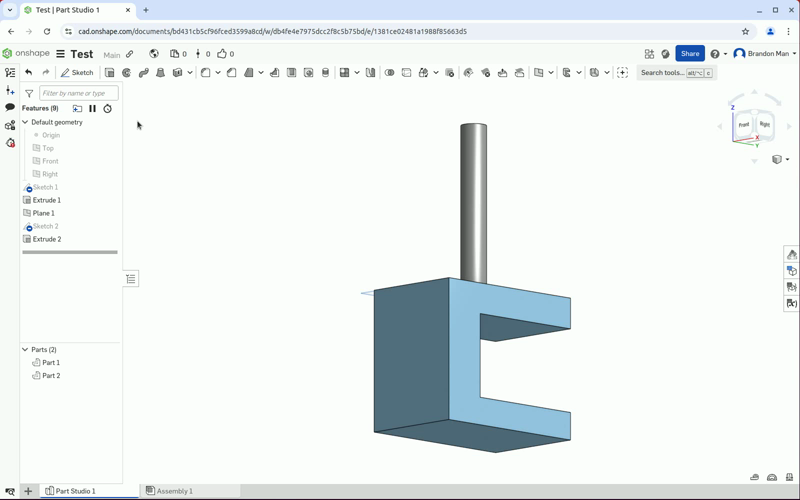
key(left, 3)
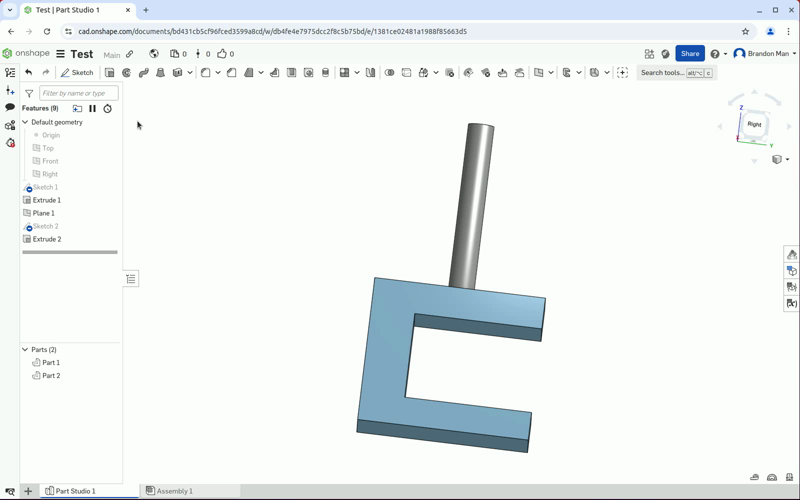
key(right, 3)
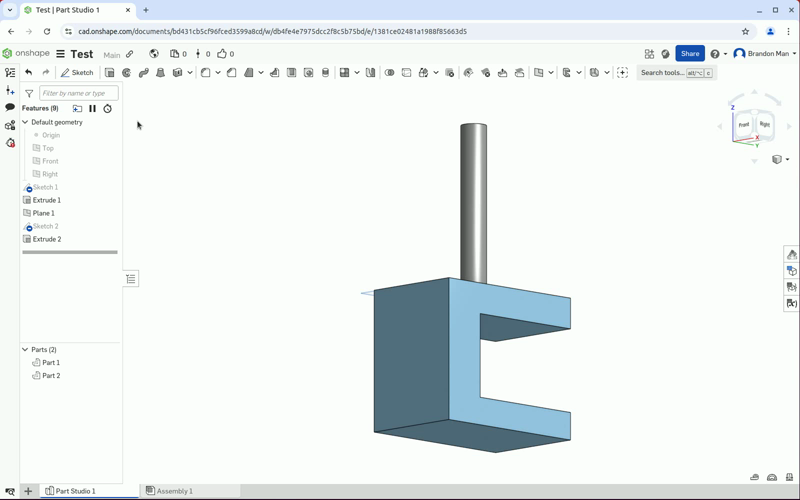
key(down, 3)
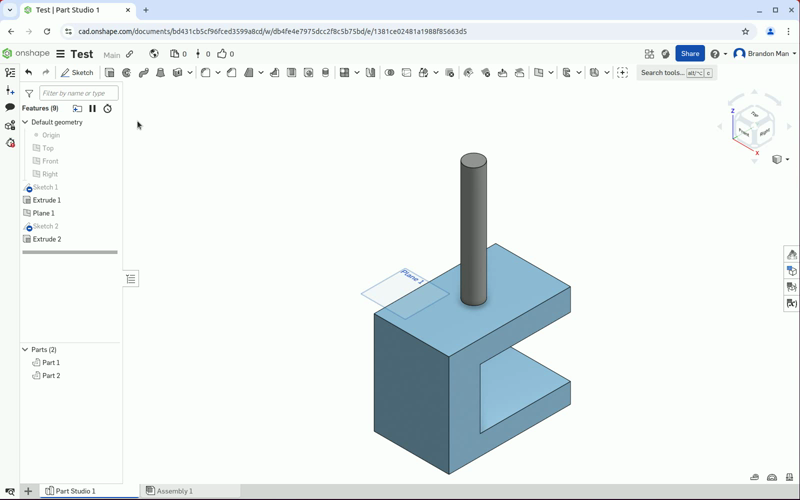
mouse_move(73, 189)
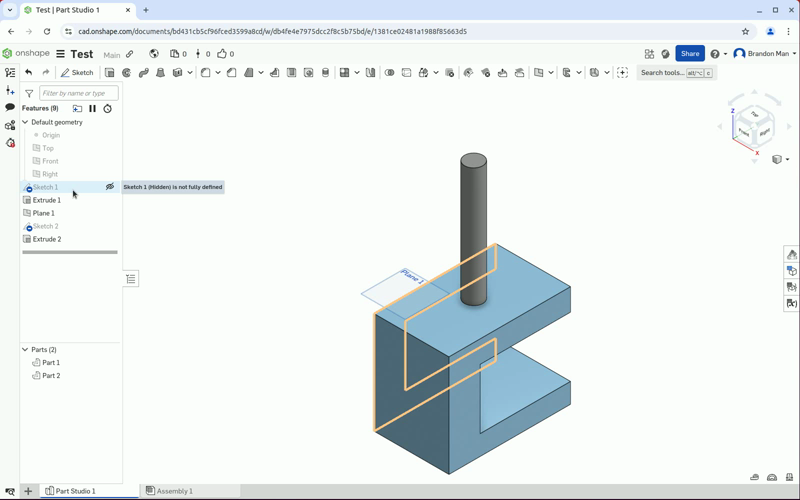
click(73, 189)